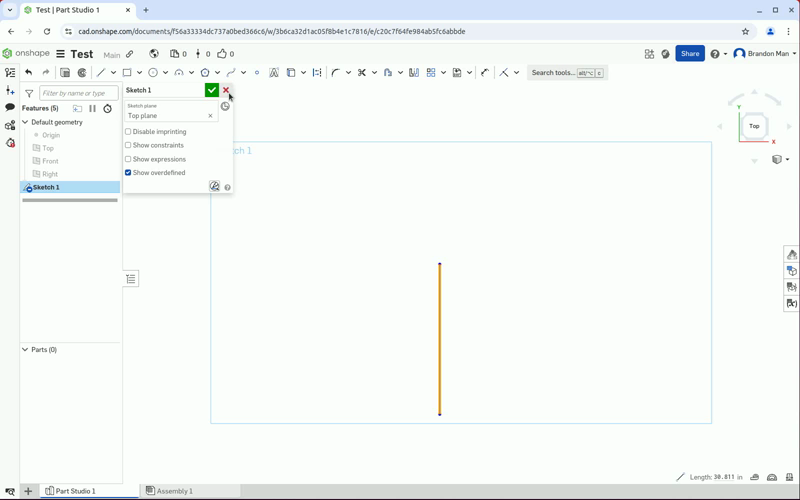
key(shift+h)
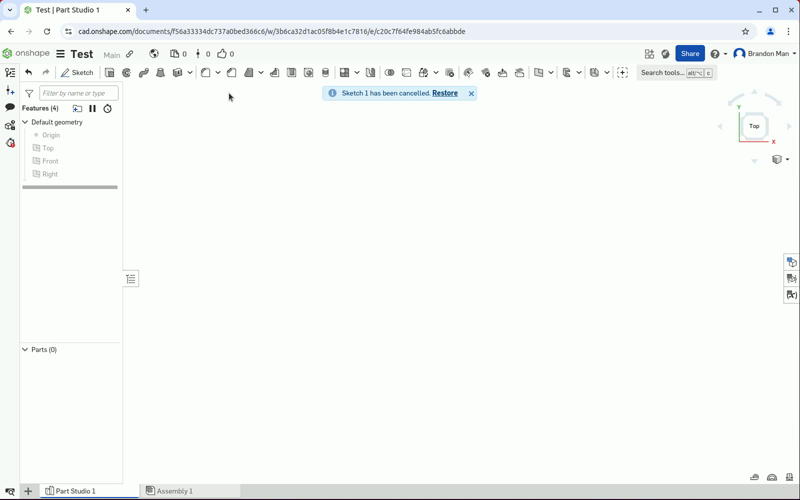
mouse_move(73, 352)
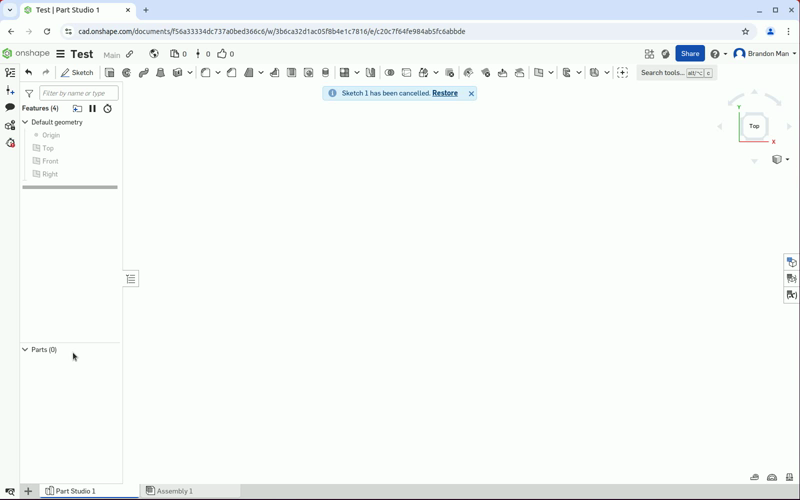
key(y)
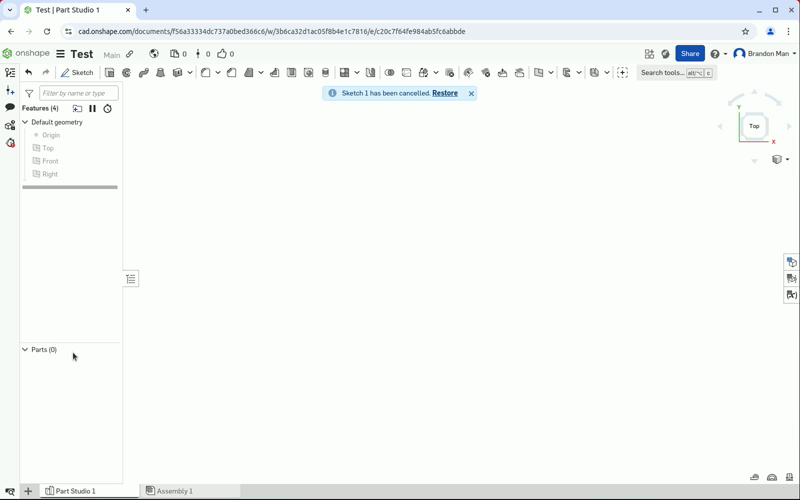
key(shift+p)
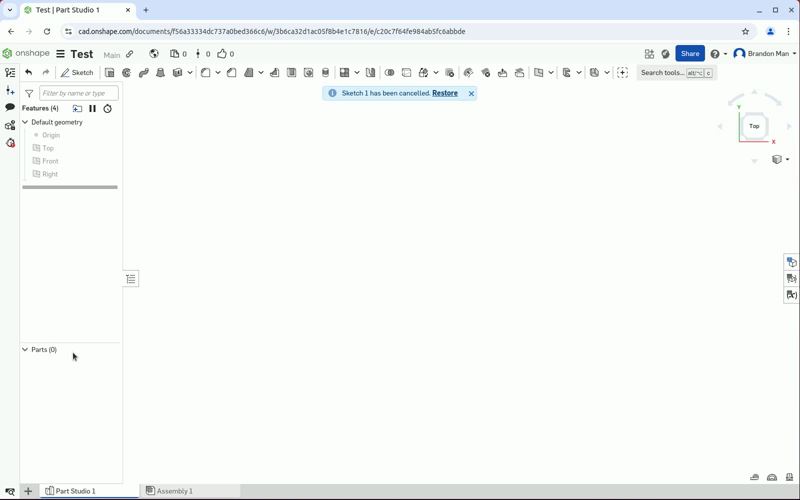
key(space)
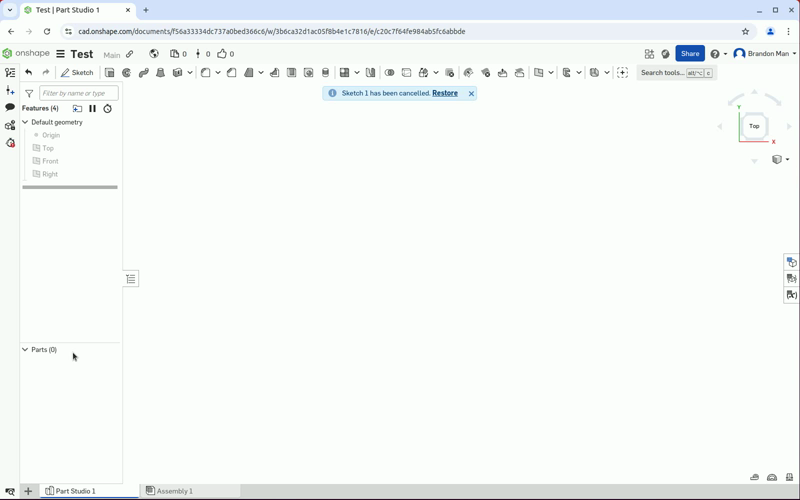
key_down(shift)
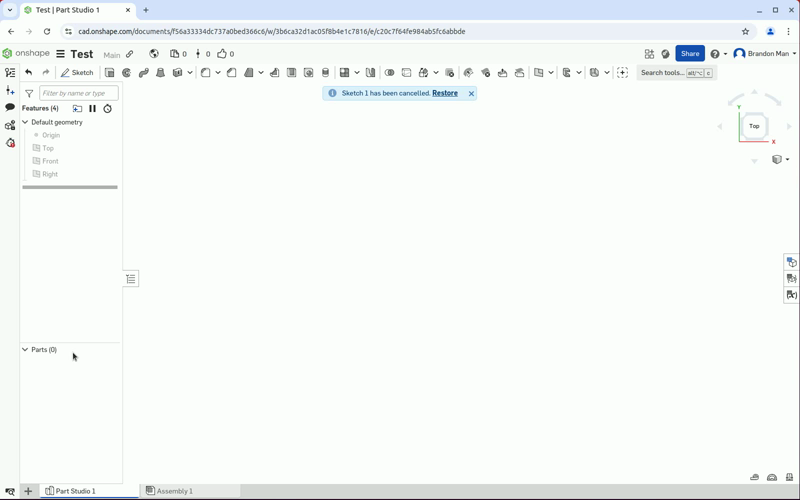
key(up)
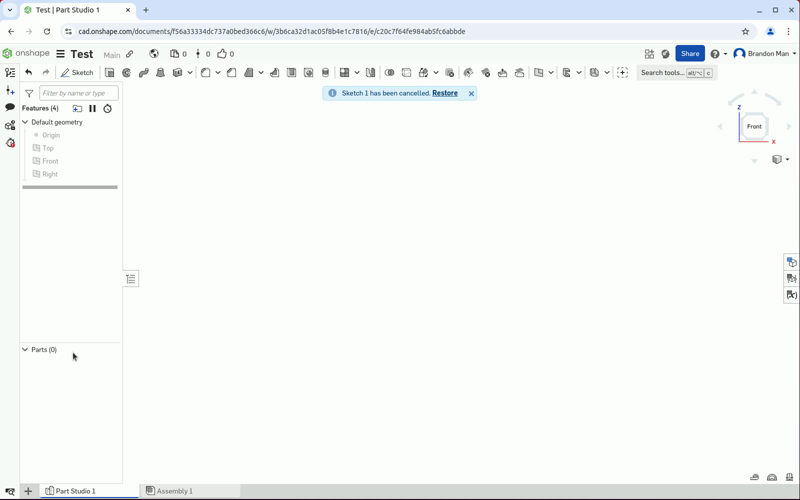
key_up(shift)
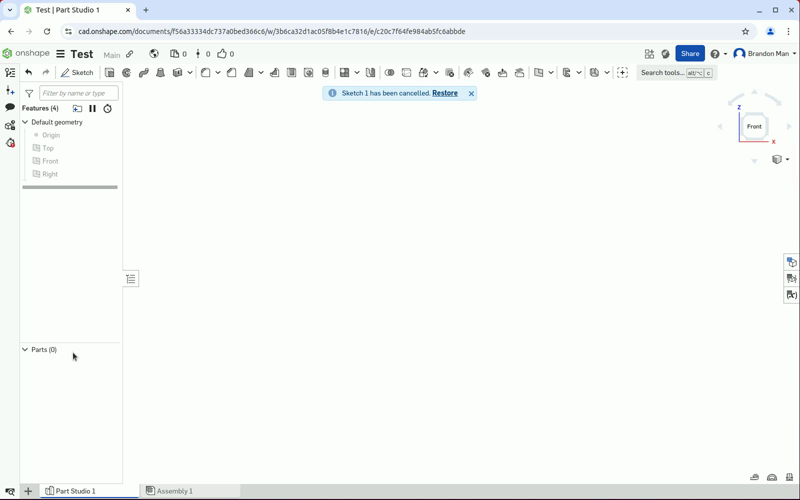
mouse_move(73, 352)
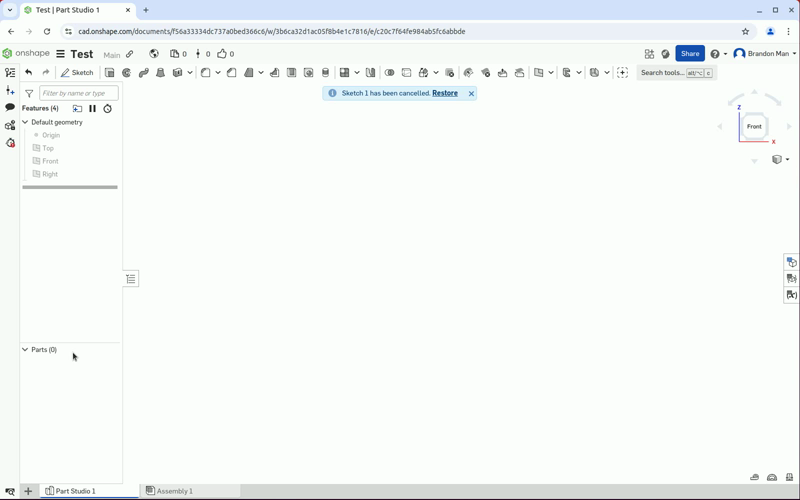
key(shift+y)
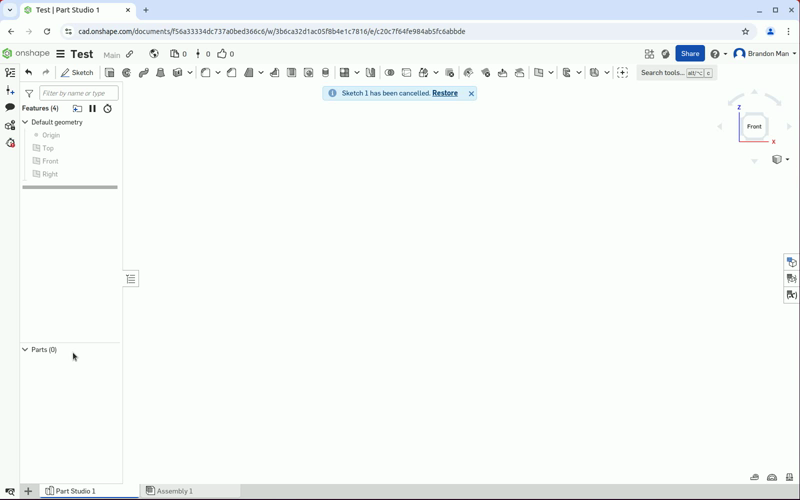
key(shift+s)
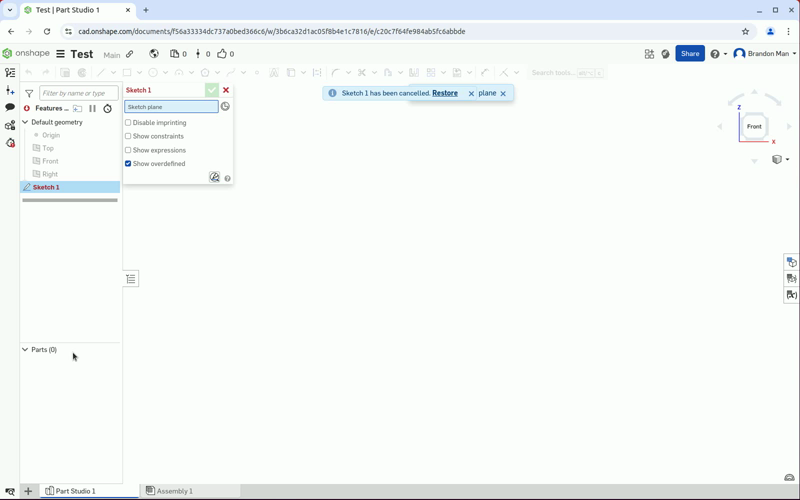
mouse_move(73, 163)
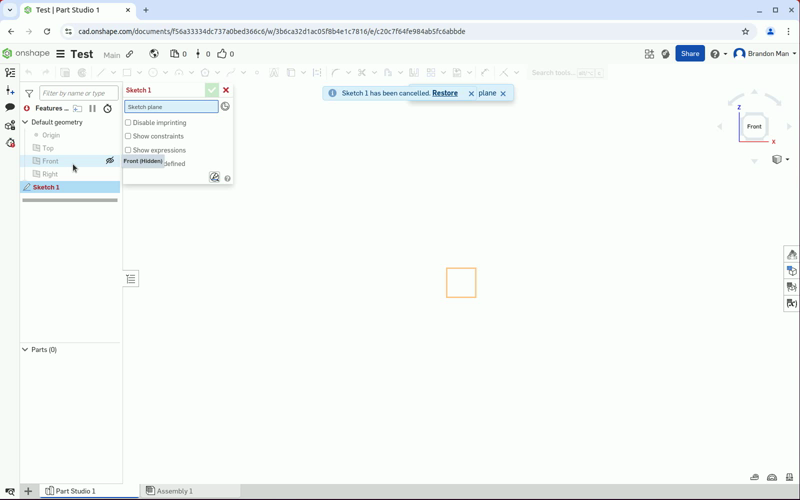
click(73, 163)
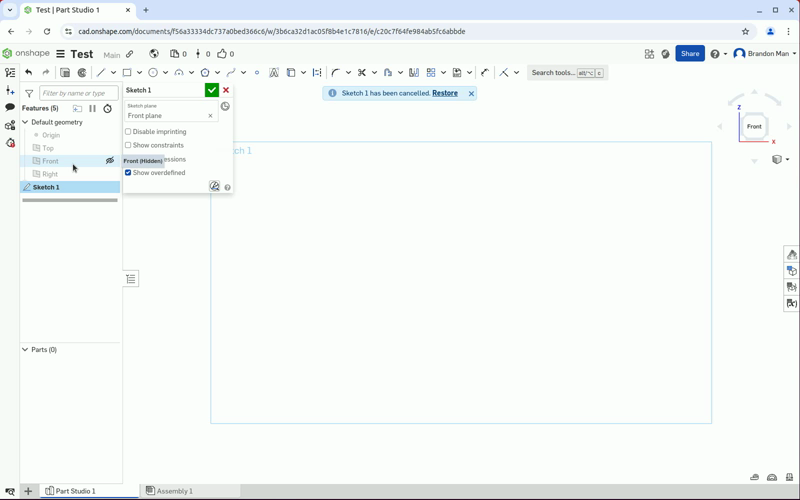
mouse_move(73, 352)
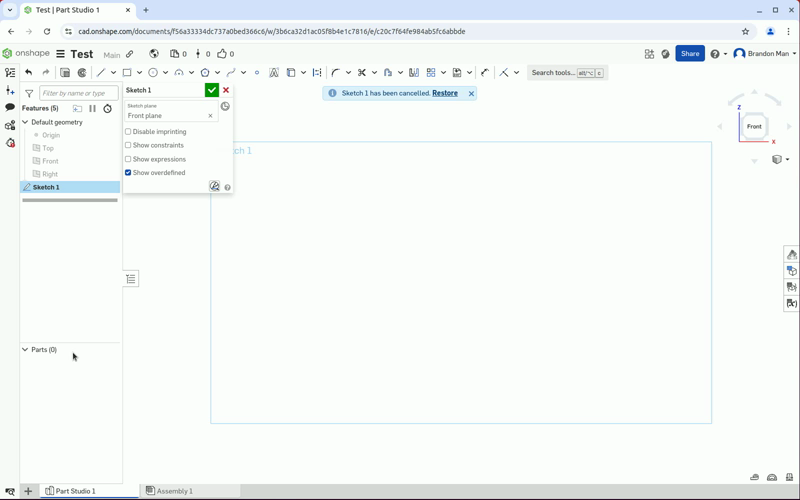
key(y)
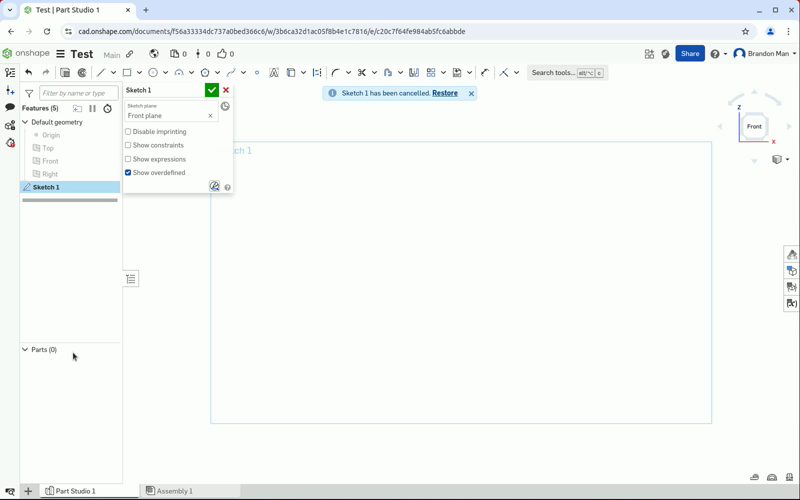
key(l)
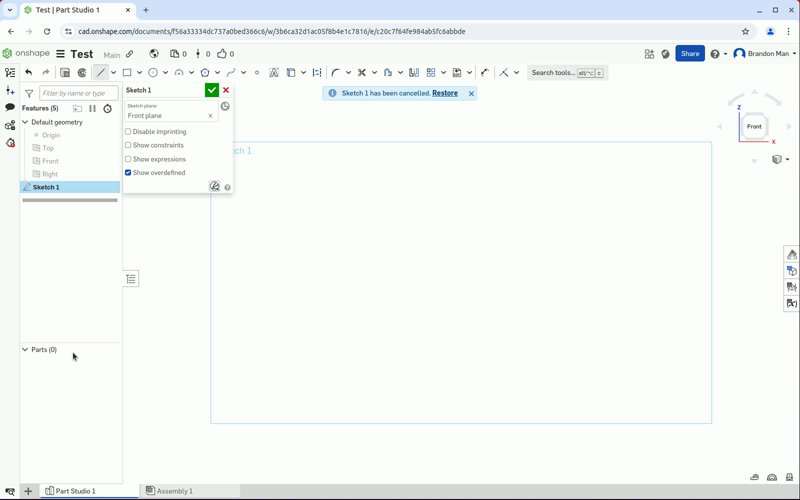
key_down(shift)
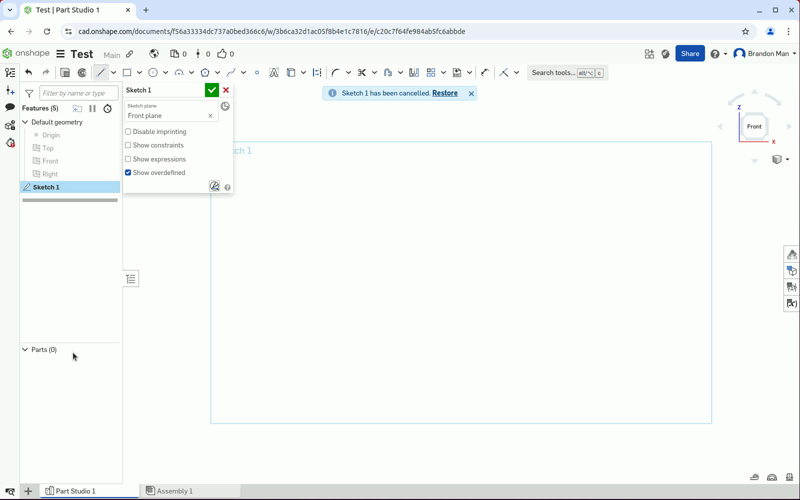
mouse_move(452, 325)
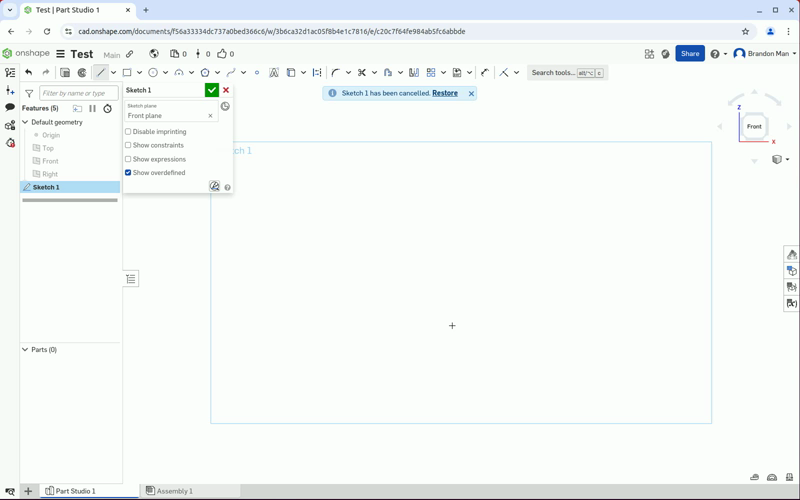
click(452, 325)
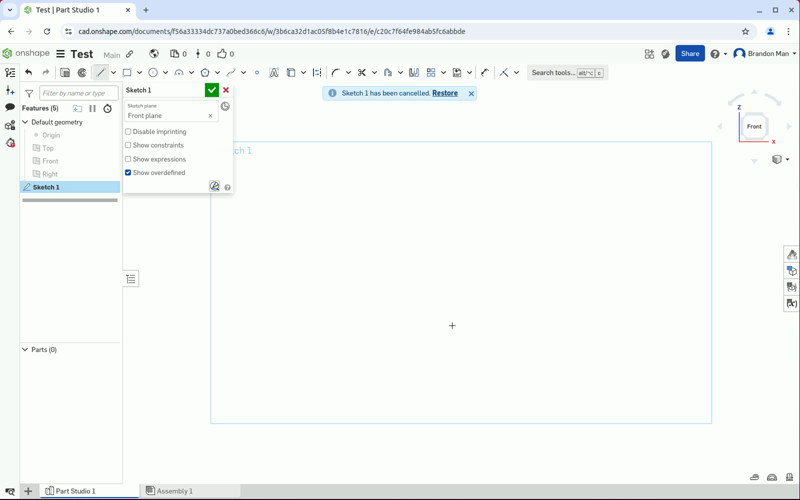
key_up(shift)
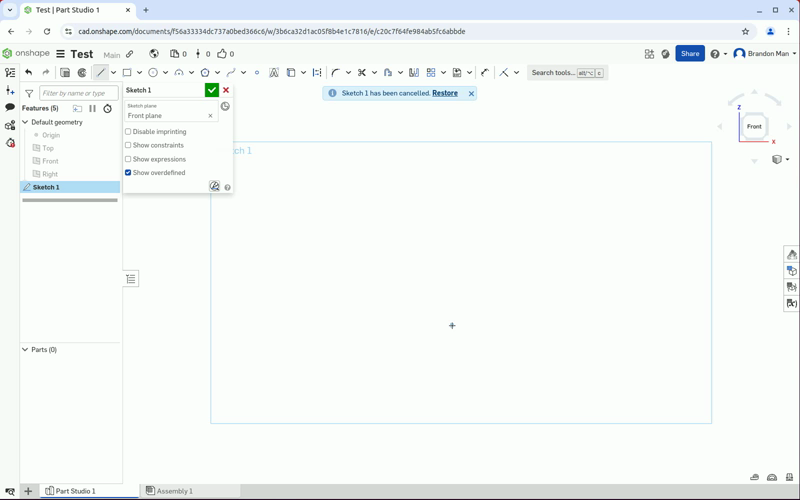
key_down(shift)
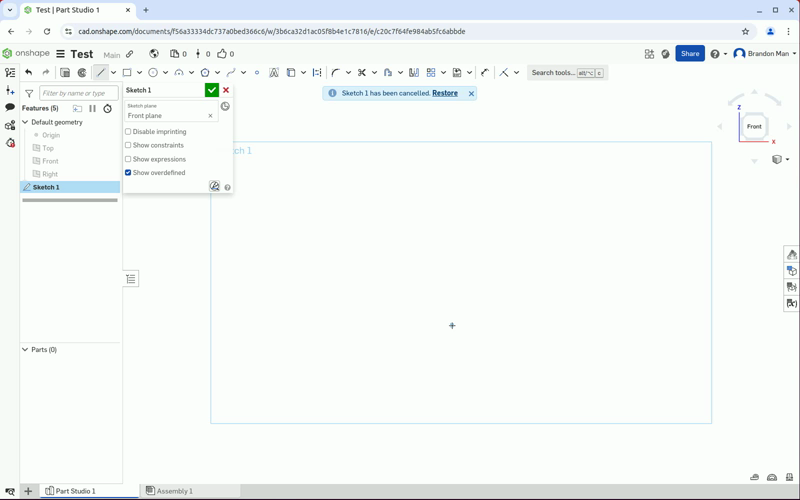
mouse_move(482, 325)
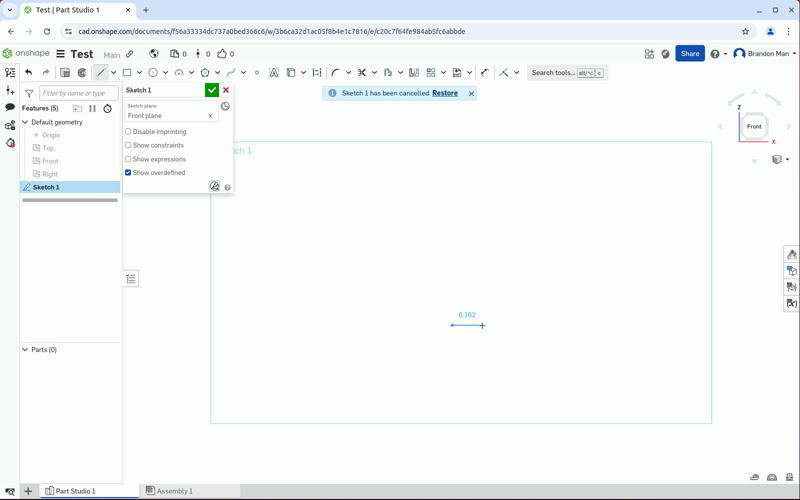
mouse_move(469, 325)
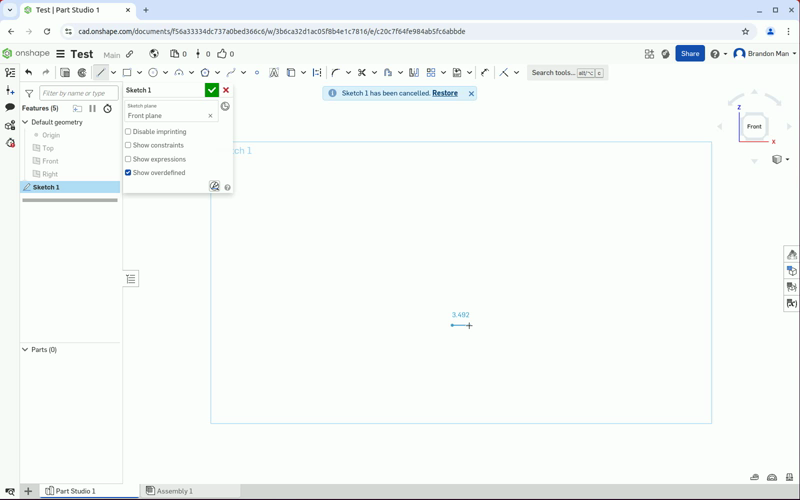
click(469, 325)
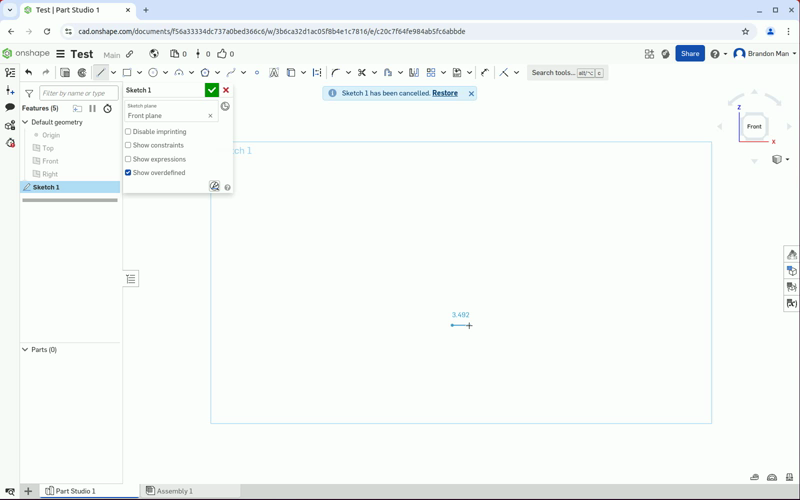
key_up(shift)
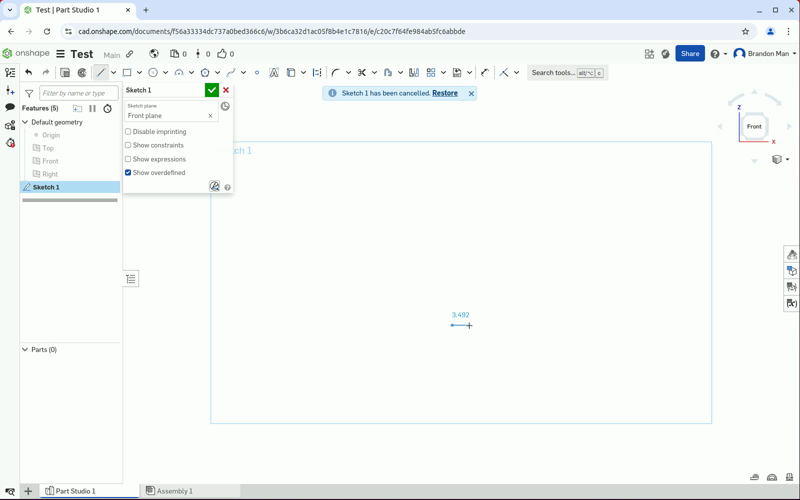
key_down(shift)
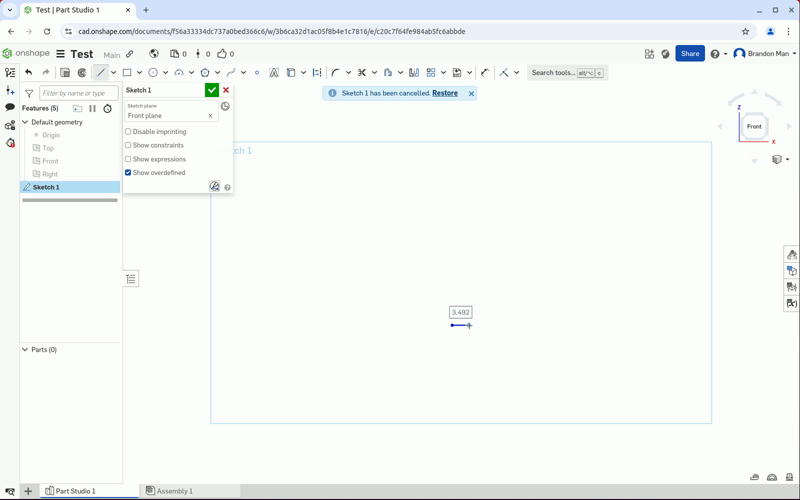
mouse_move(499, 325)
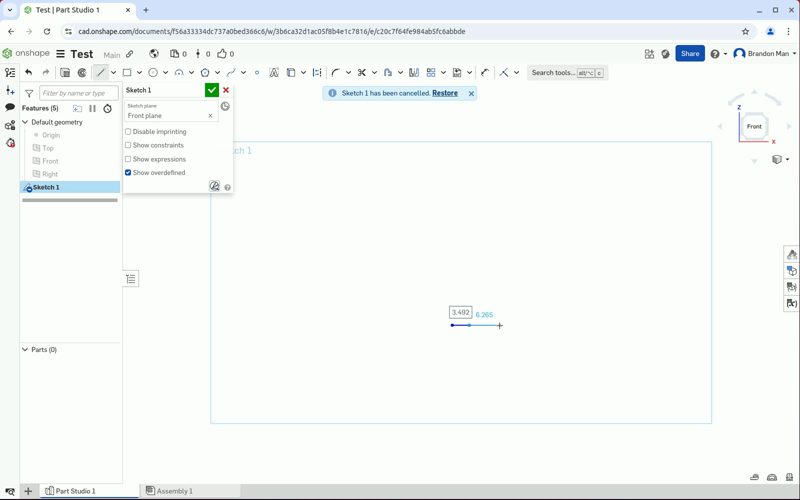
mouse_move(511, 325)
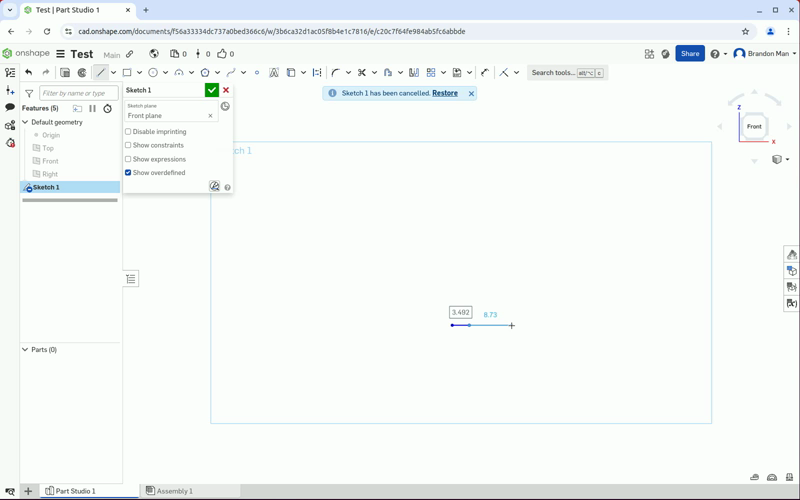
click(511, 325)
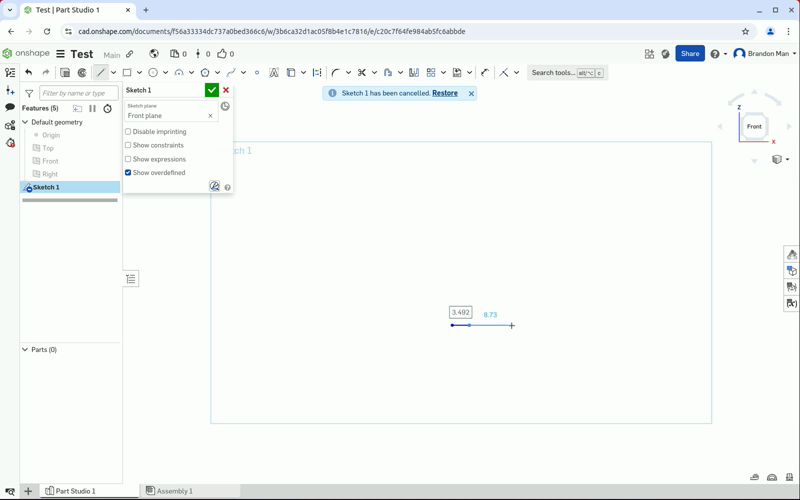
key_up(shift)
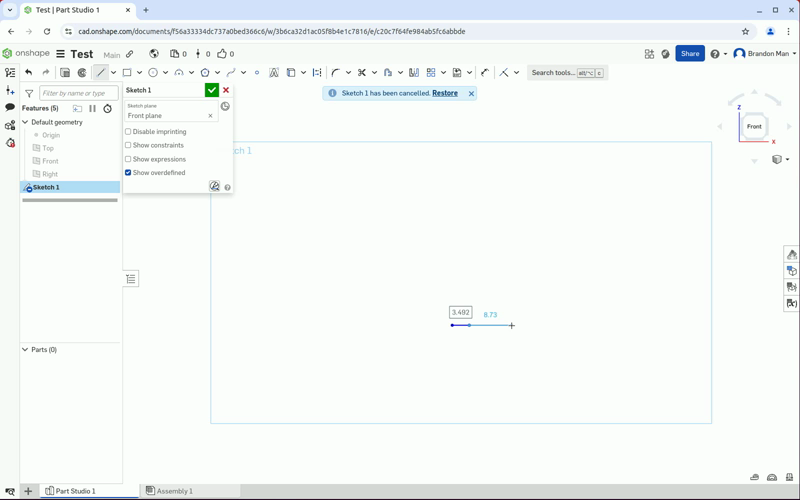
key_down(shift)
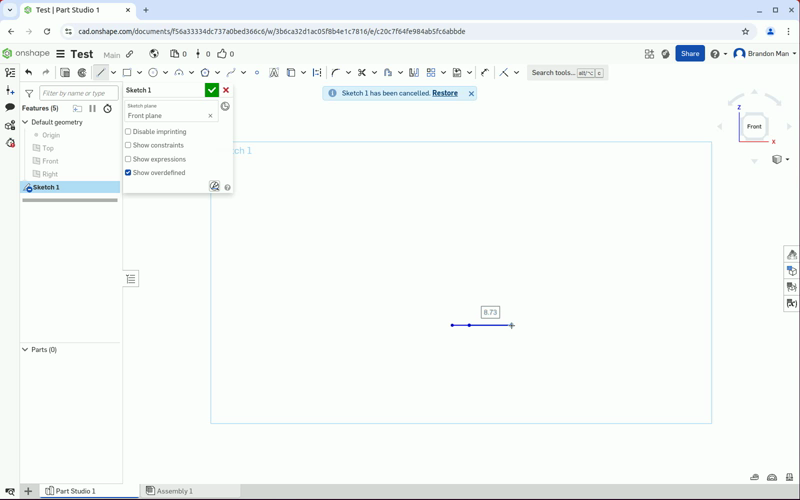
mouse_move(541, 325)
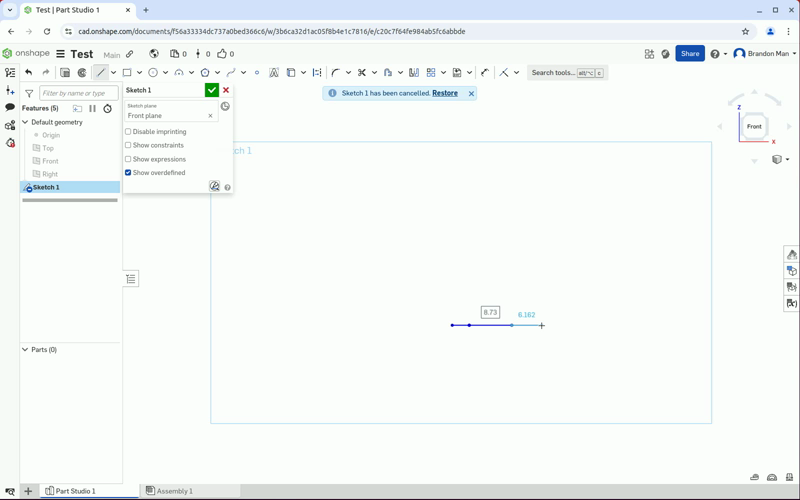
mouse_move(511, 308)
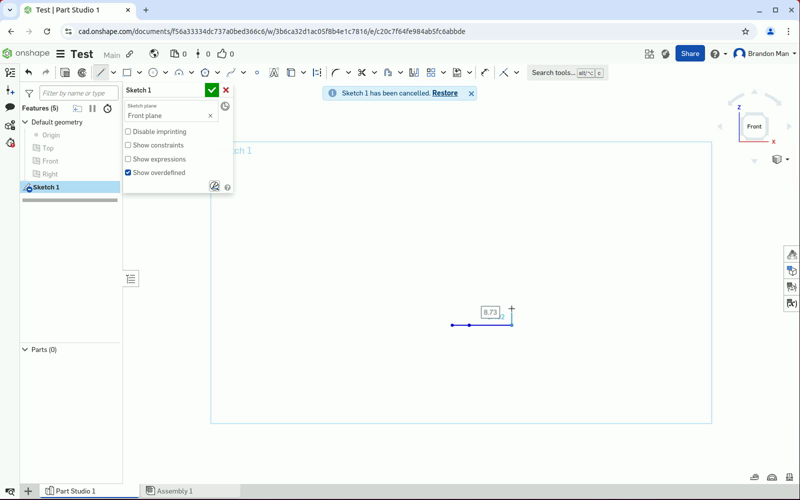
click(511, 308)
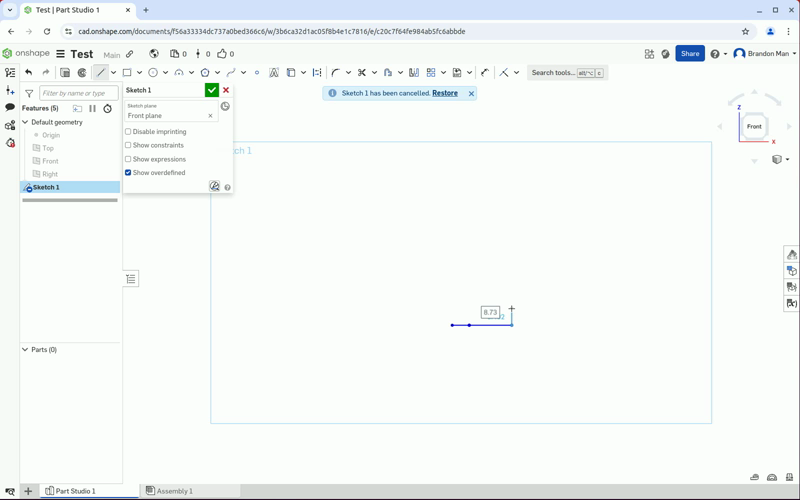
key_up(shift)
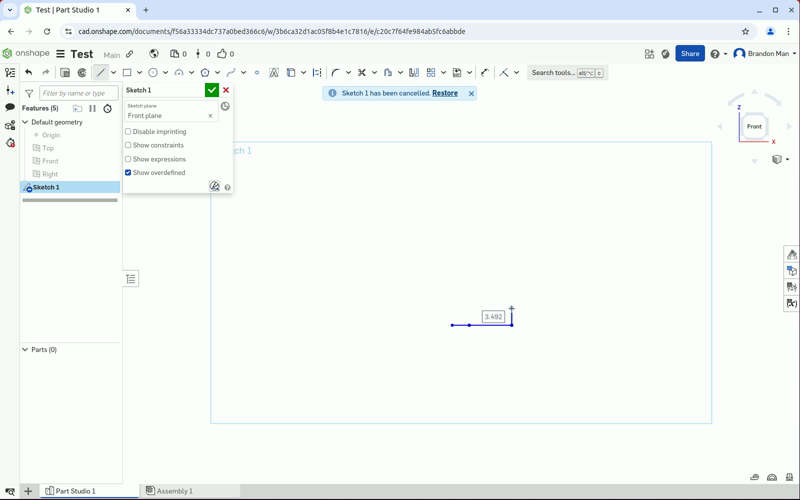
key_down(shift)
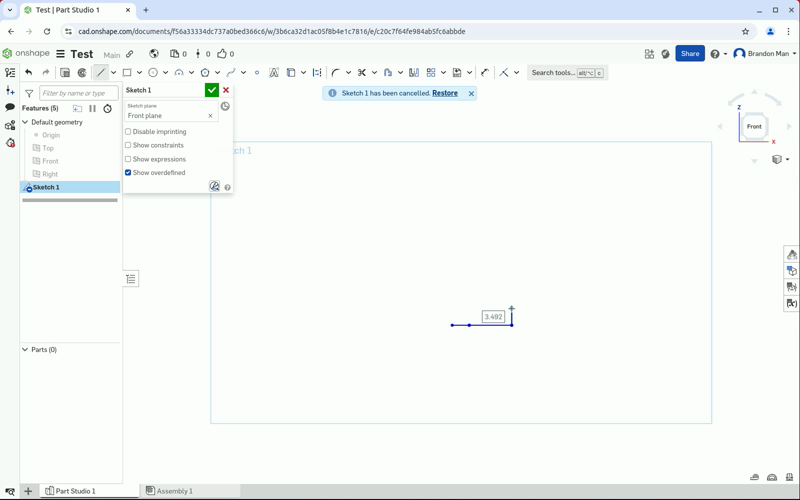
mouse_move(541, 308)
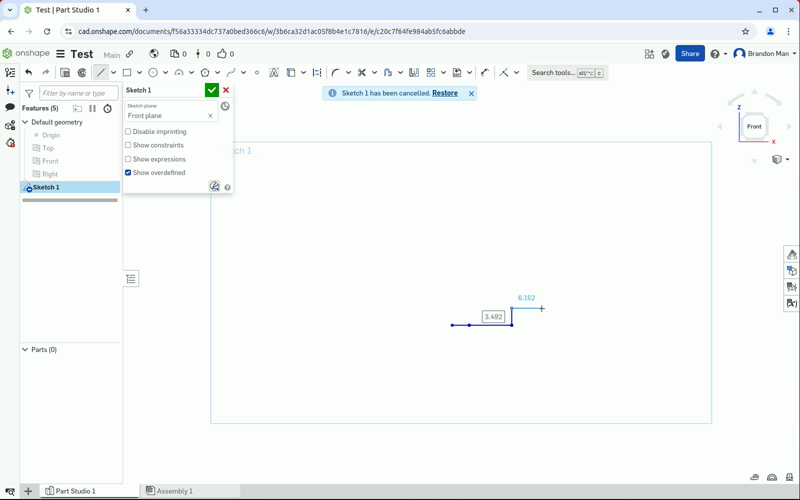
mouse_move(469, 308)
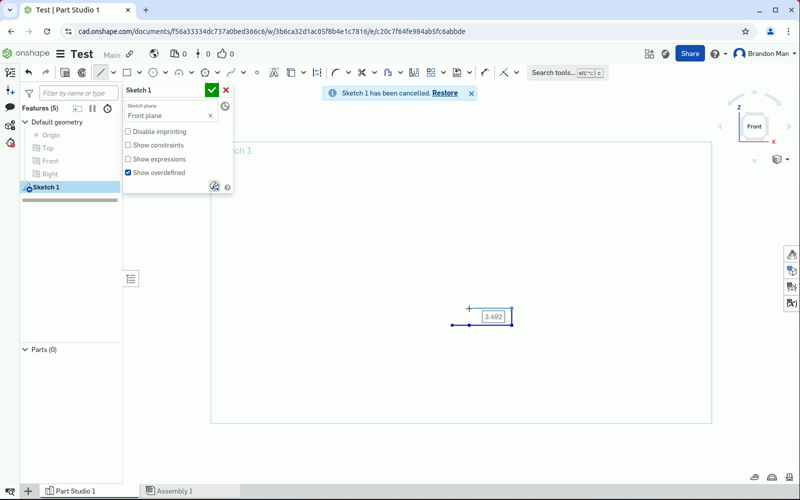
click(469, 308)
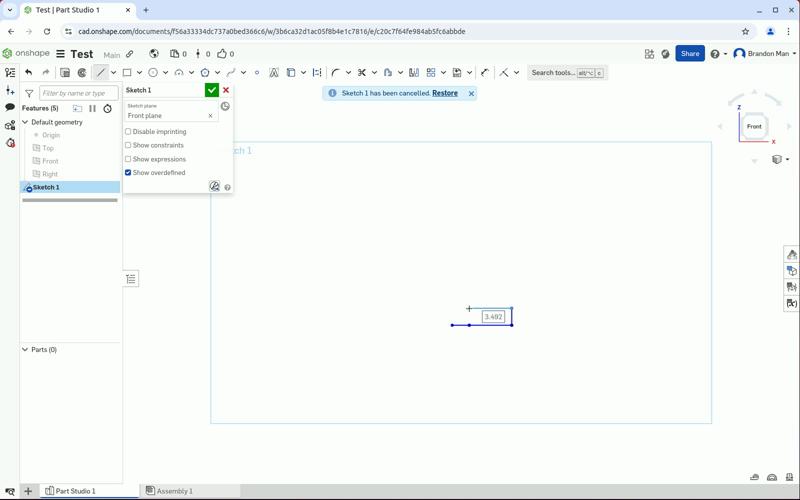
key_up(shift)
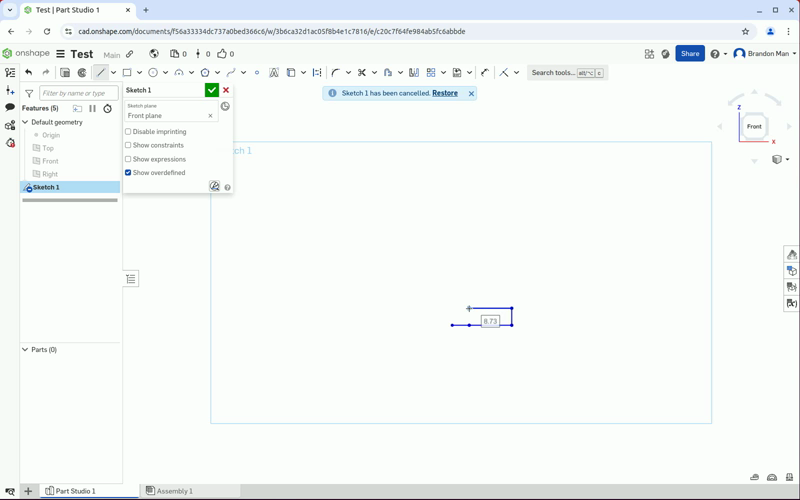
key_down(shift)
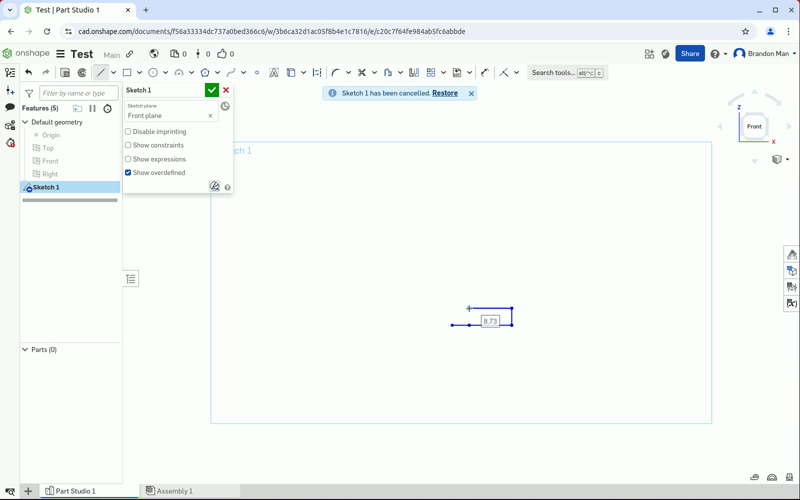
mouse_move(469, 240)
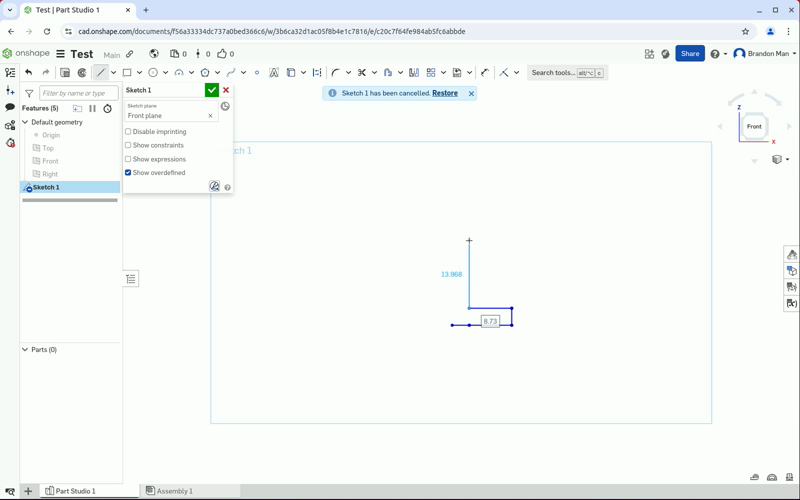
click(469, 240)
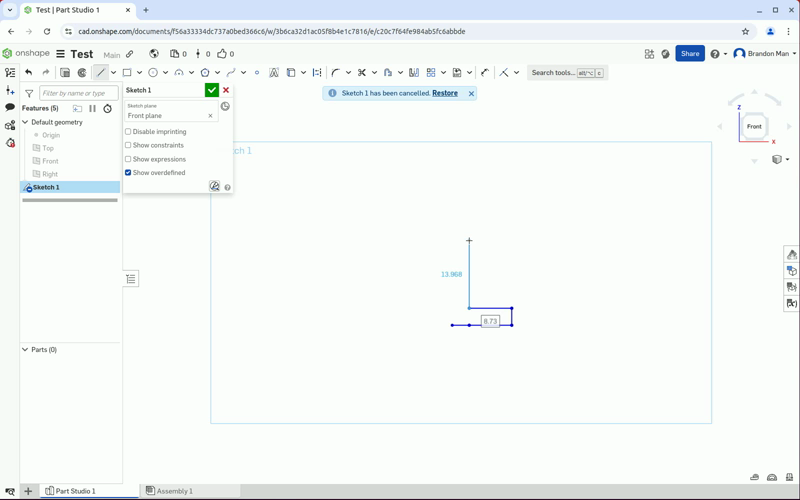
key_up(shift)
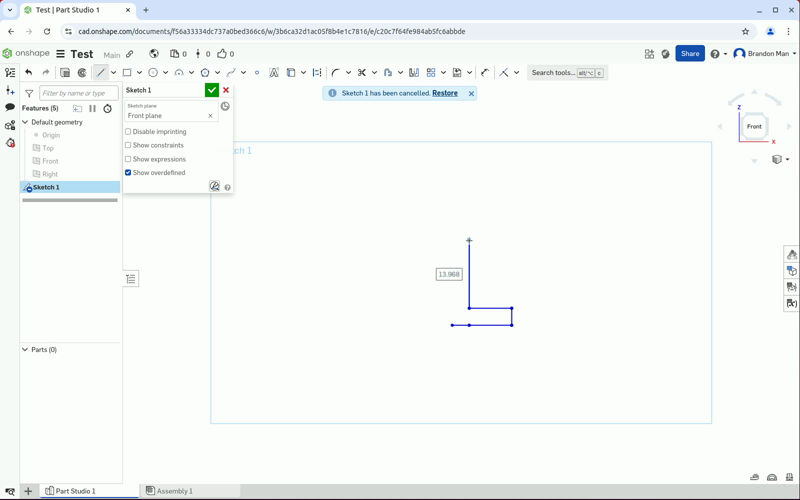
key_down(shift)
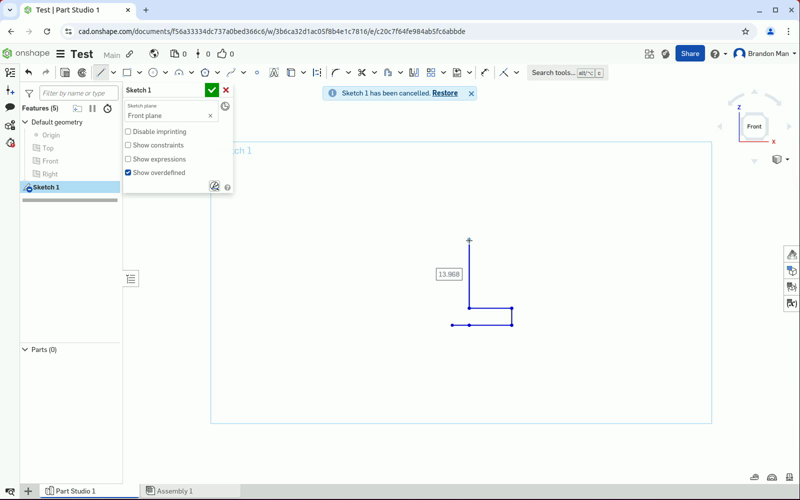
mouse_move(499, 240)
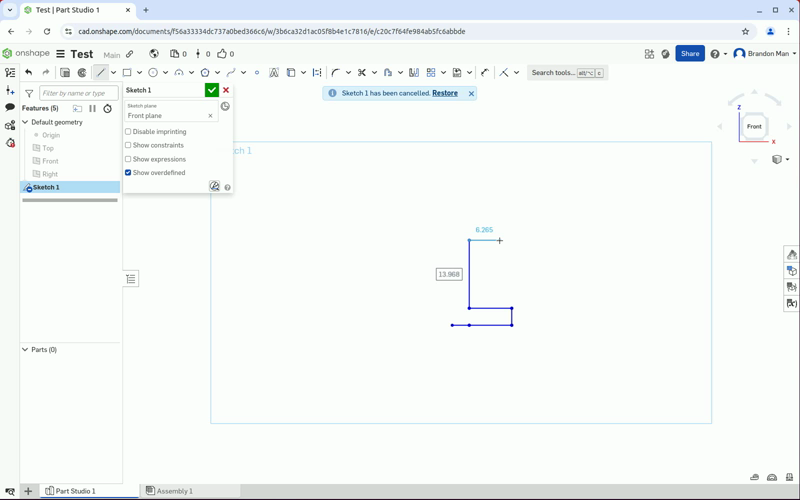
mouse_move(452, 240)
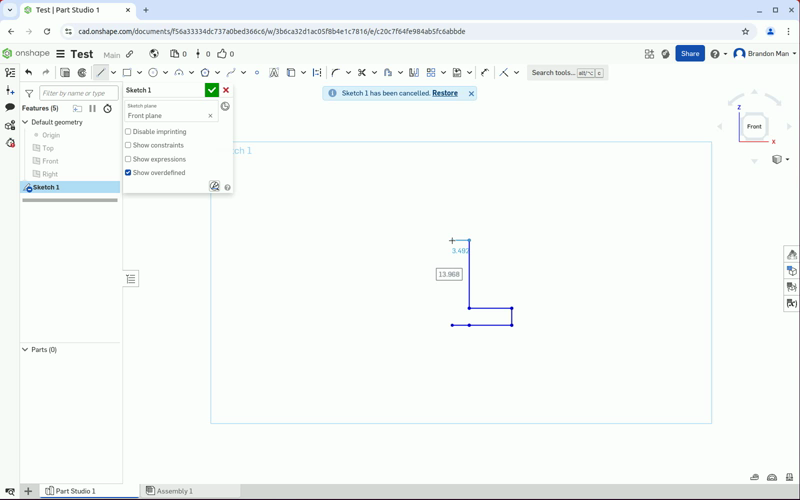
click(452, 240)
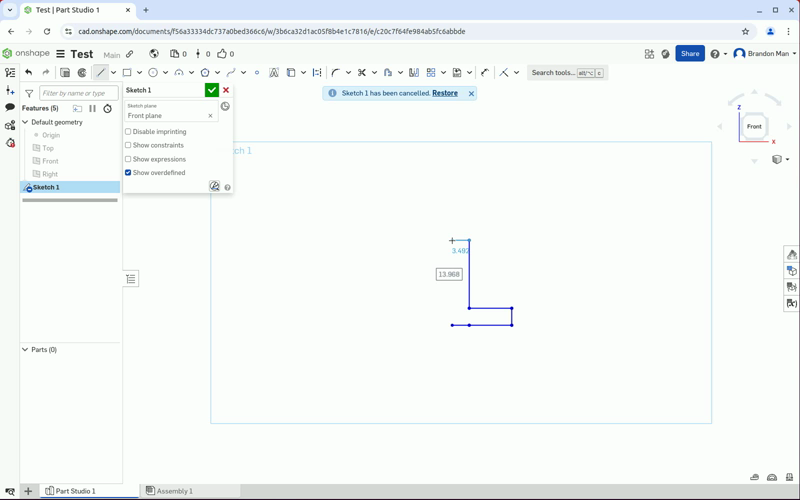
key_up(shift)
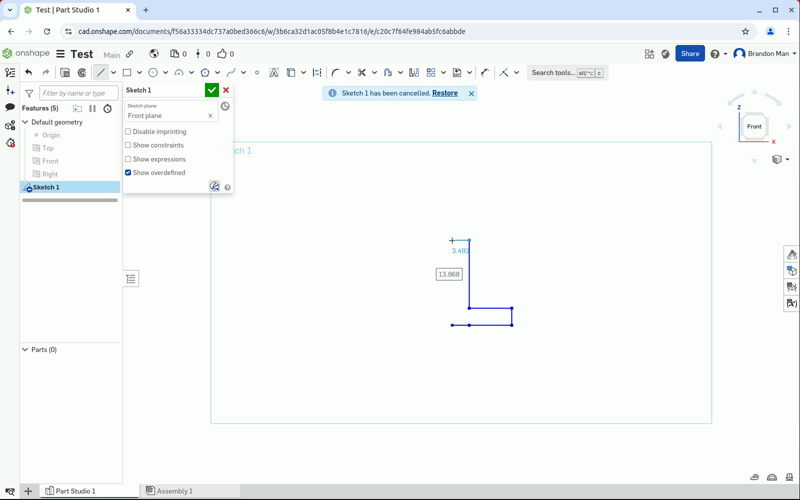
key_down(shift)
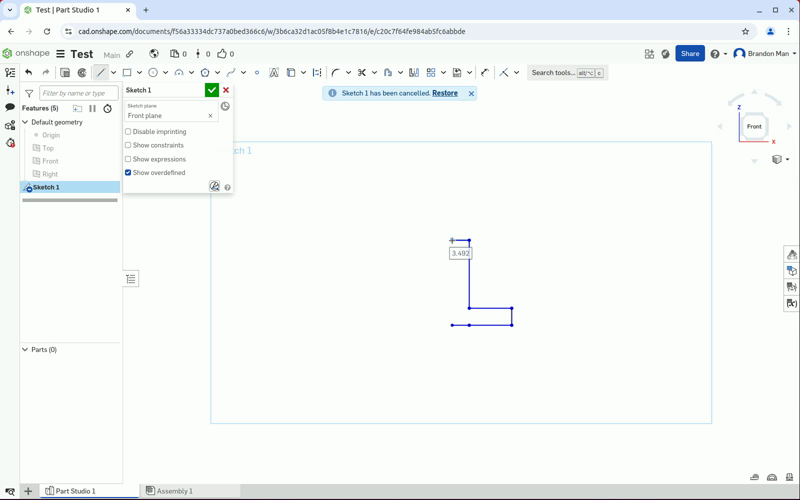
mouse_move(452, 325)
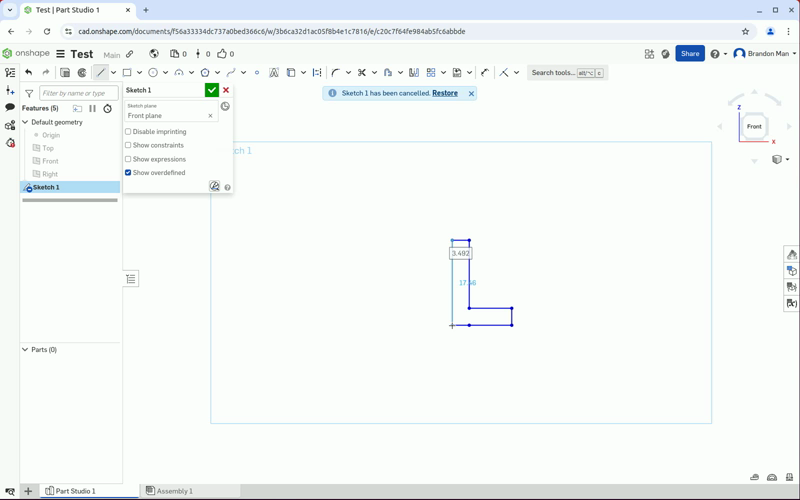
key_up(shift)
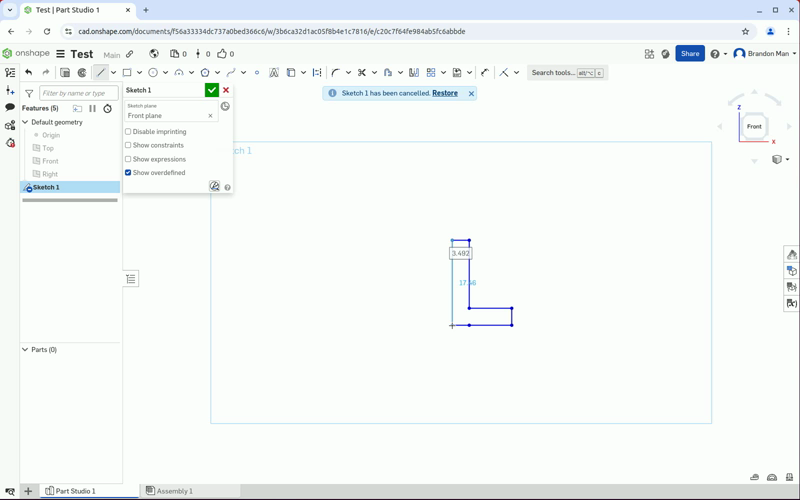
click(452, 325)
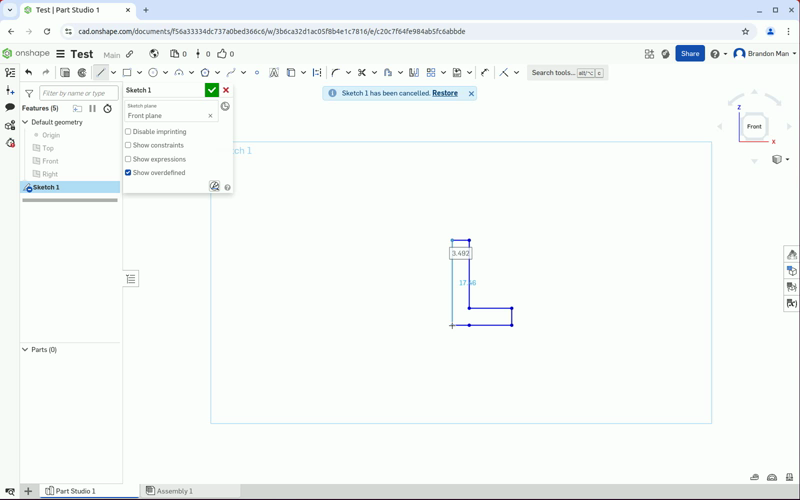
key(esc)
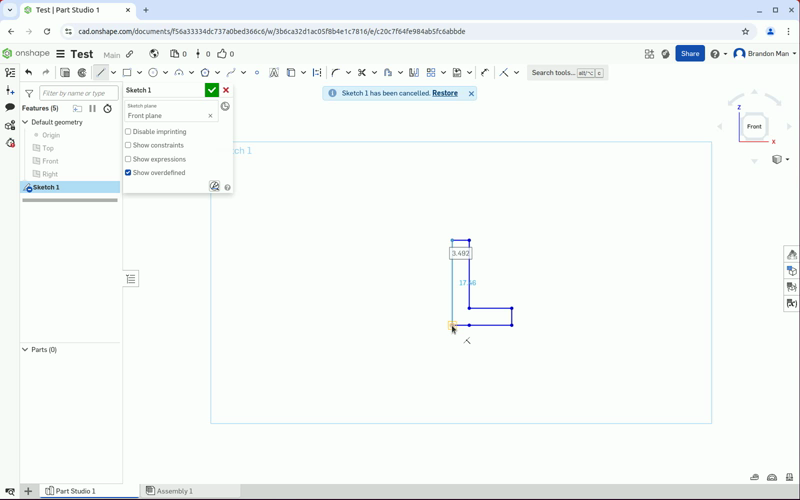
mouse_move(467, 311)
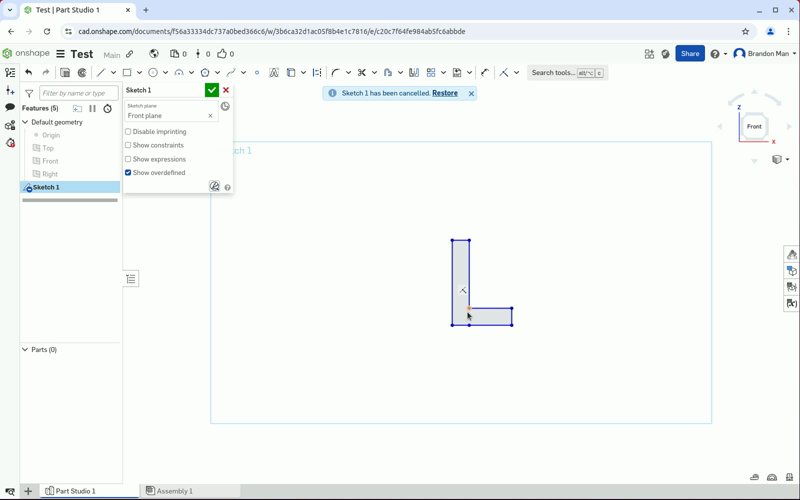
click(467, 311)
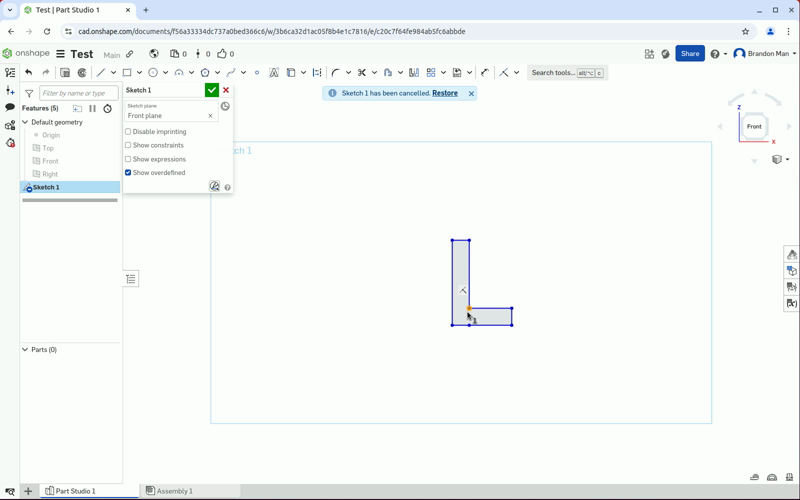
mouse_move(73, 352)
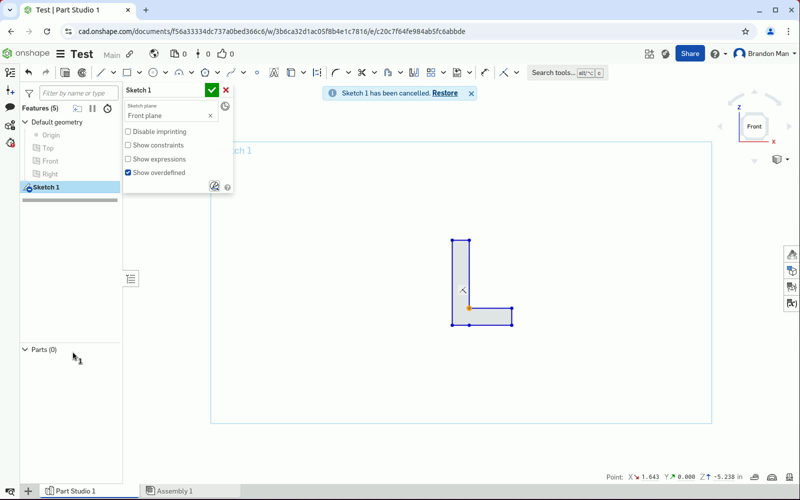
key(shift+y)
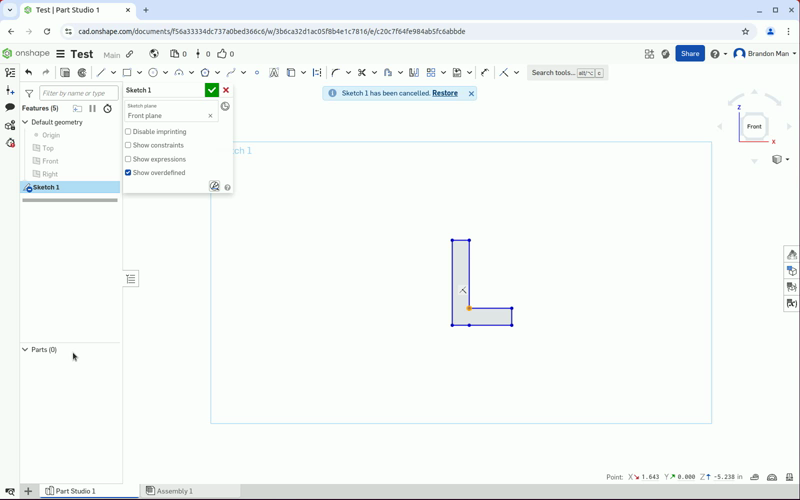
key(shift+e)
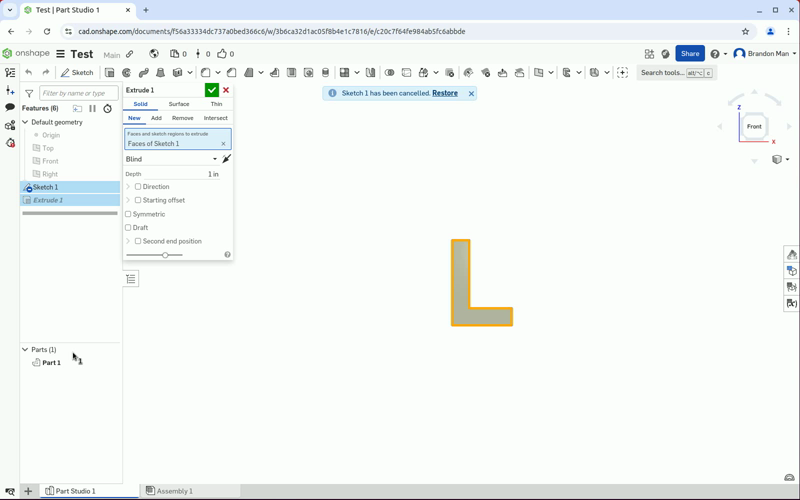
mouse_move(143, 106)
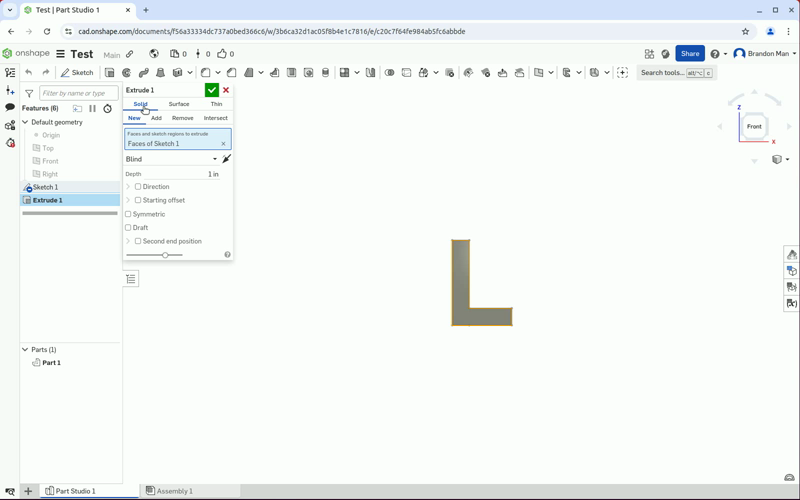
click(143, 106)
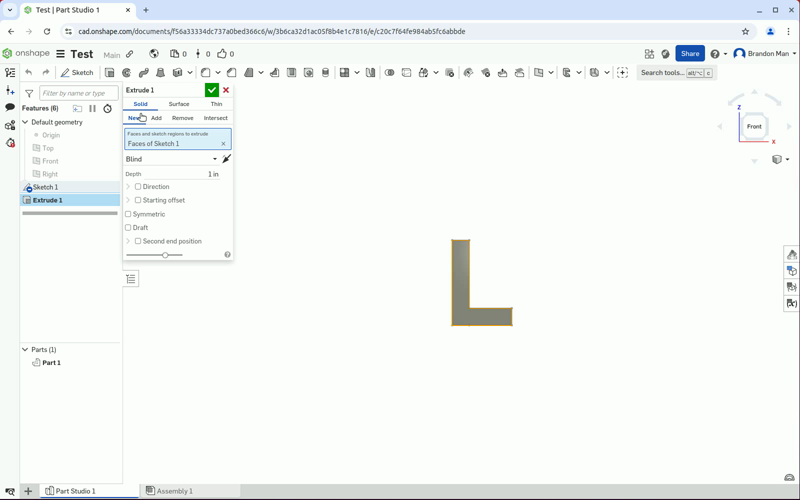
mouse_move(137, 120)
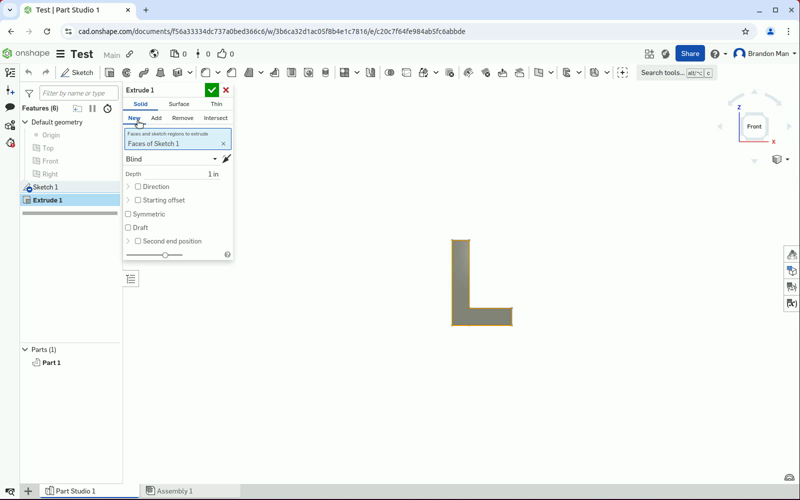
click(137, 120)
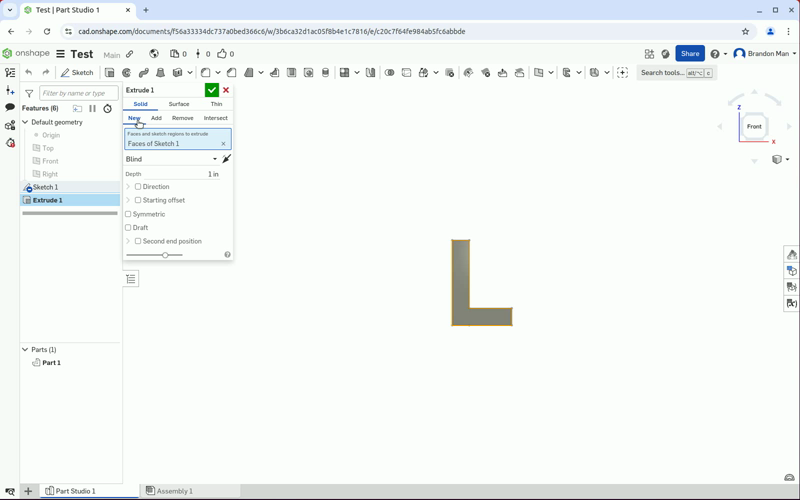
key(tab, 4)
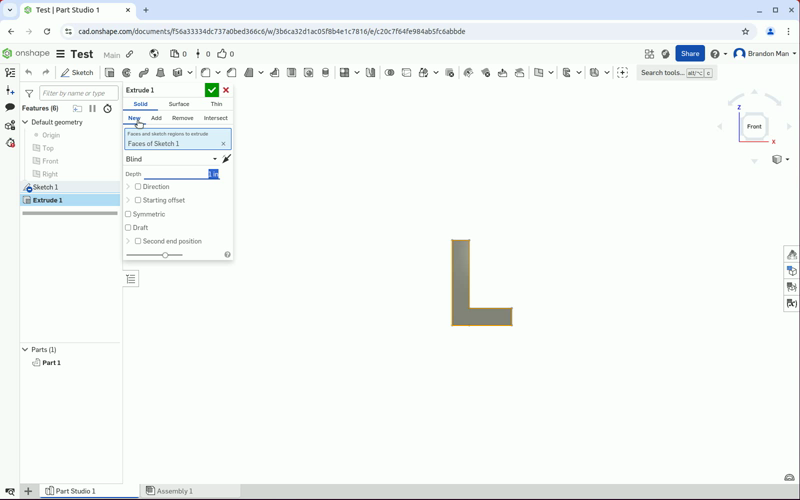
text(23.108)
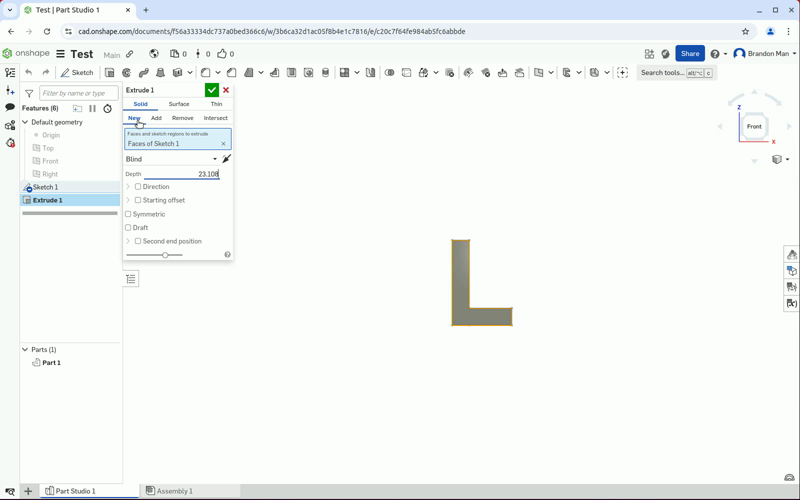
key(enter)
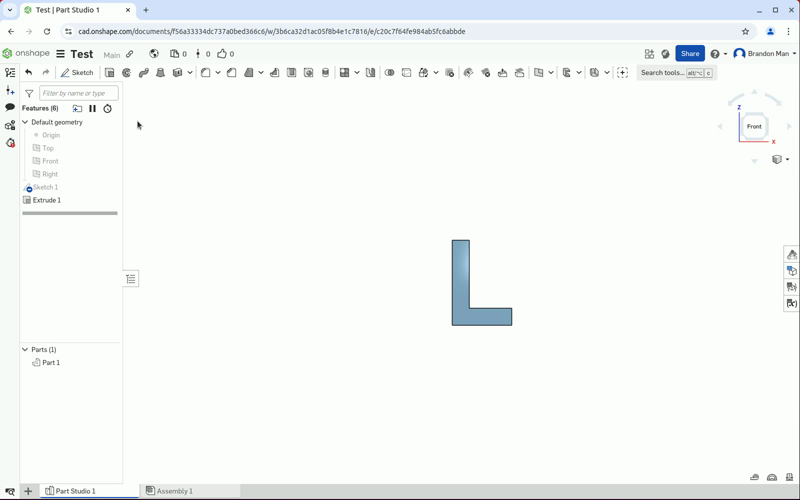
key(shift+h)
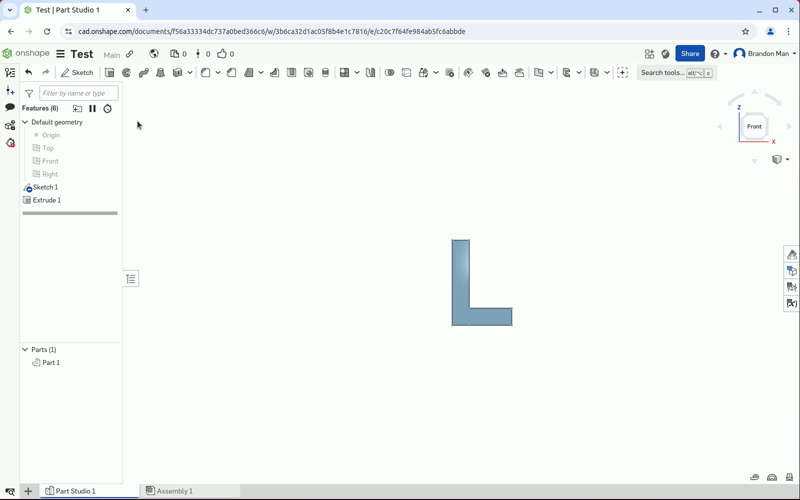
key(shift+h)
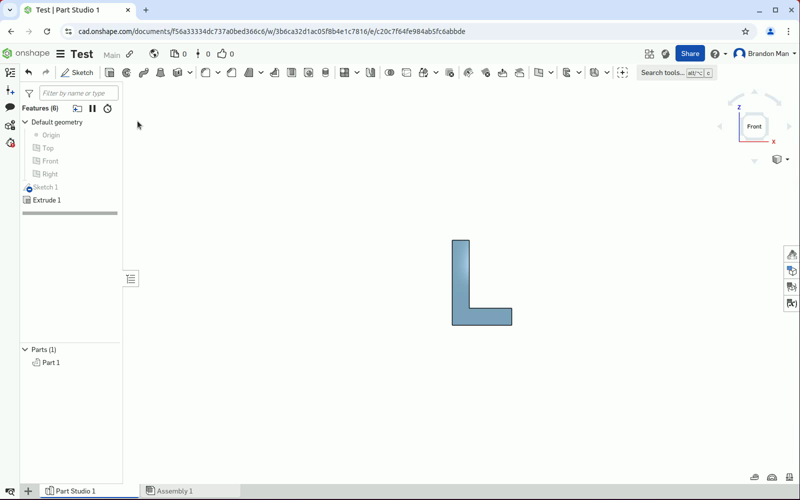
mouse_move(73, 189)
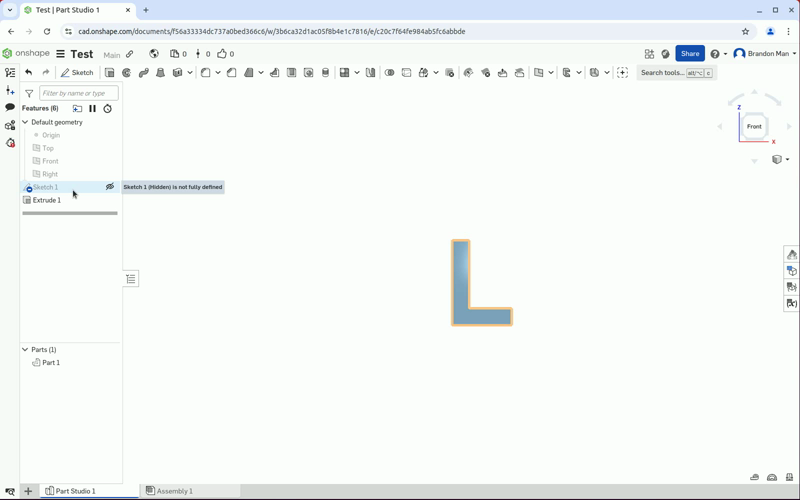
click(73, 189)
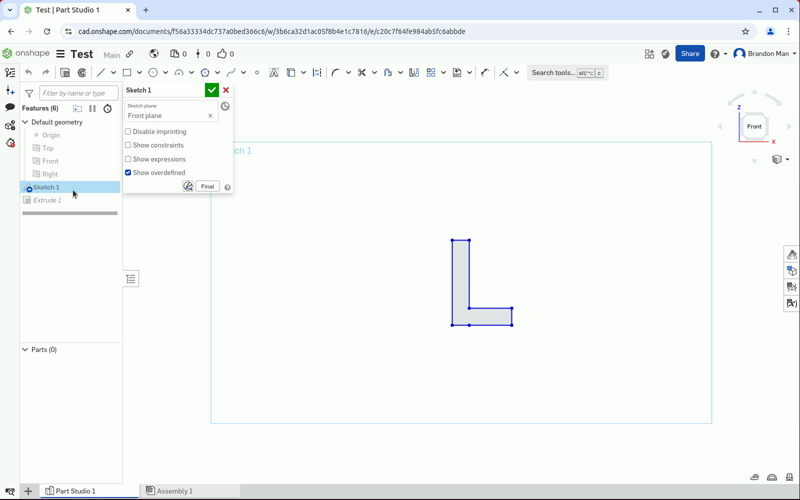
mouse_move(229, 92)
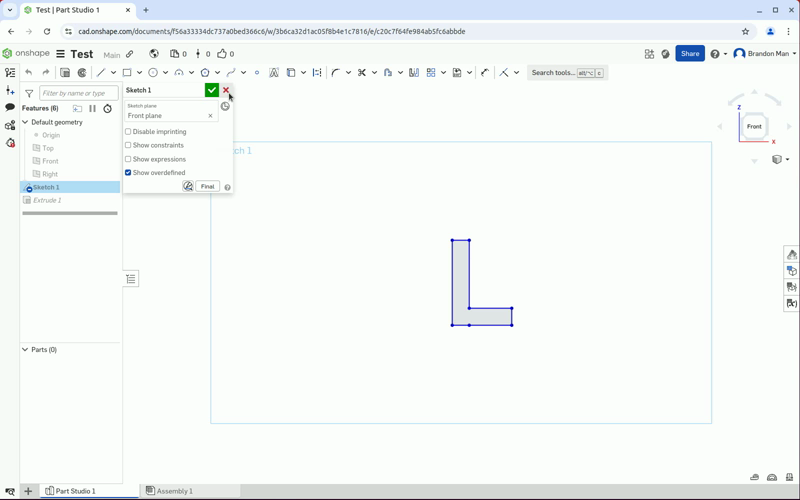
click(229, 92)
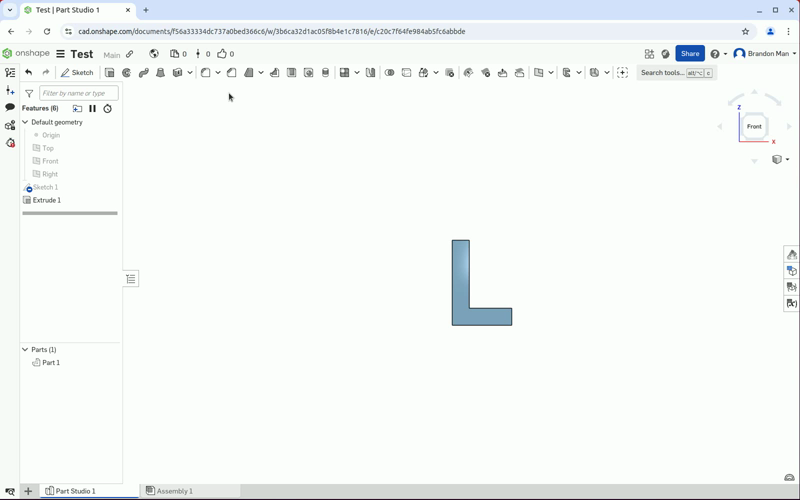
mouse_move(73, 352)
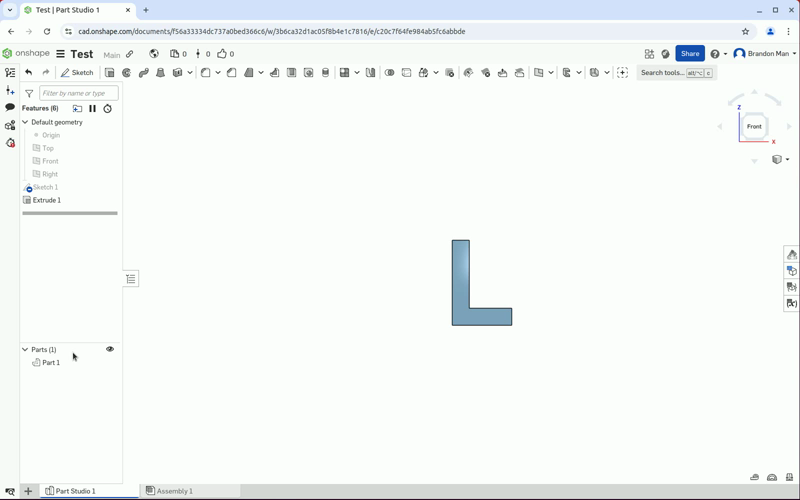
key(y)
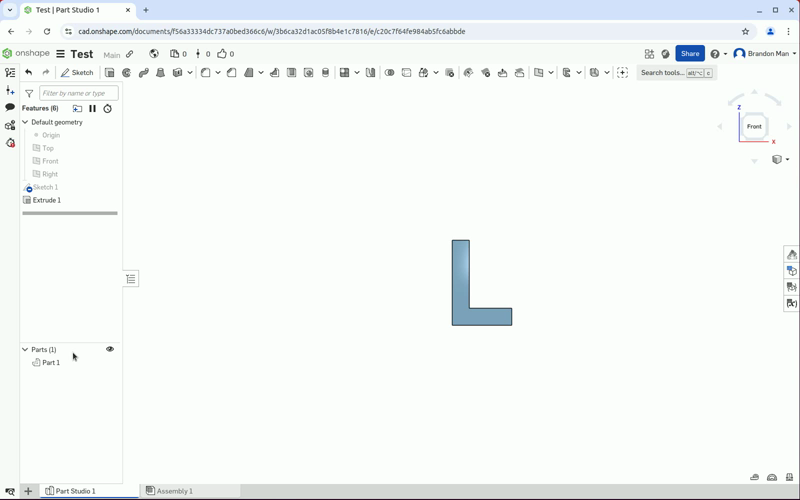
key(shift+p)
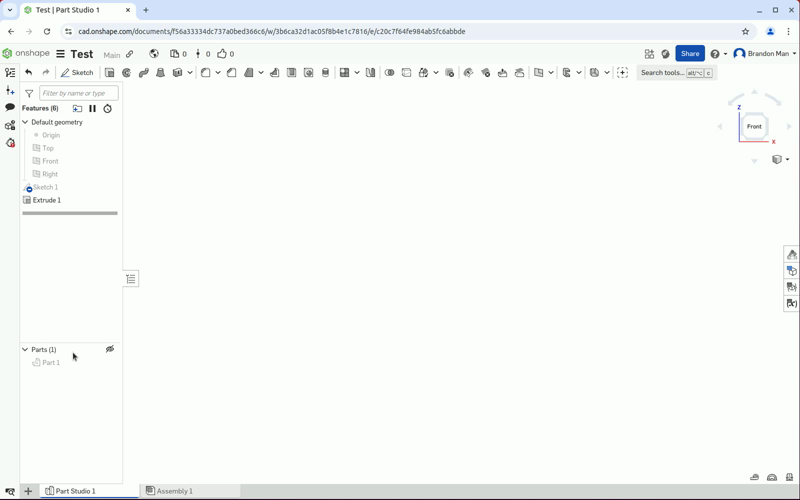
key(space)
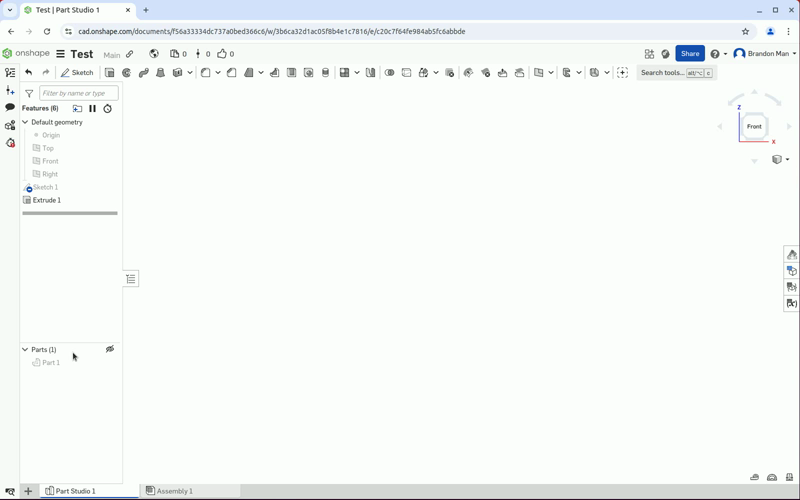
key_down(shift)
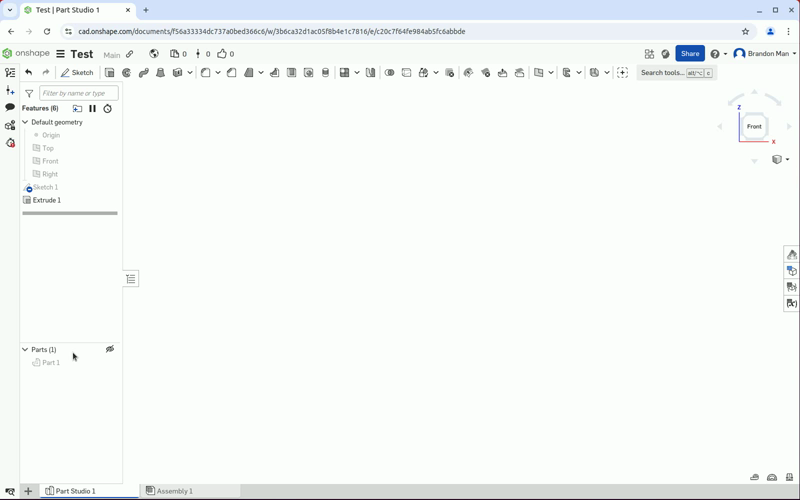
key(left)
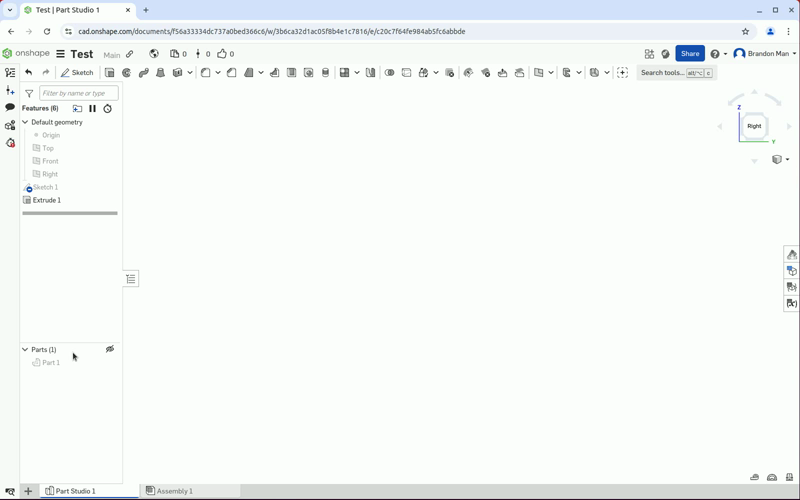
key_up(shift)
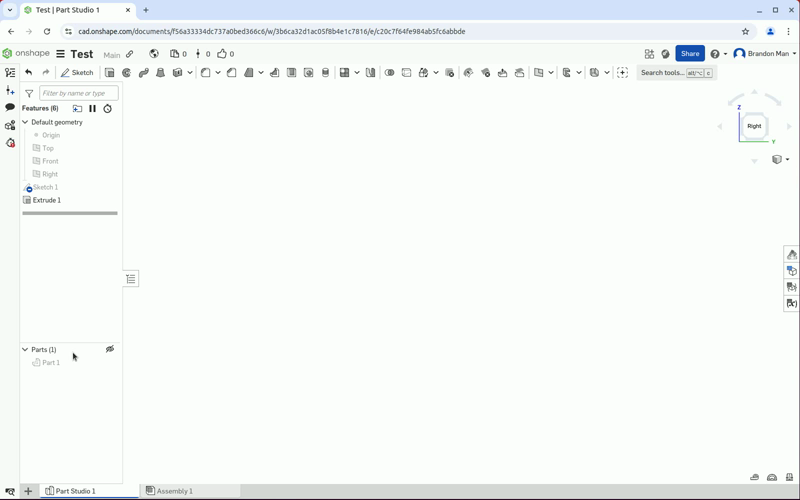
mouse_move(73, 352)
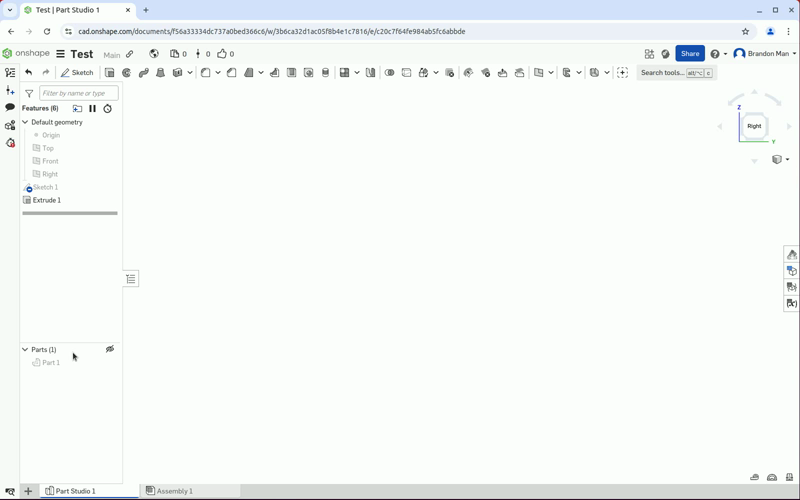
key(shift+y)
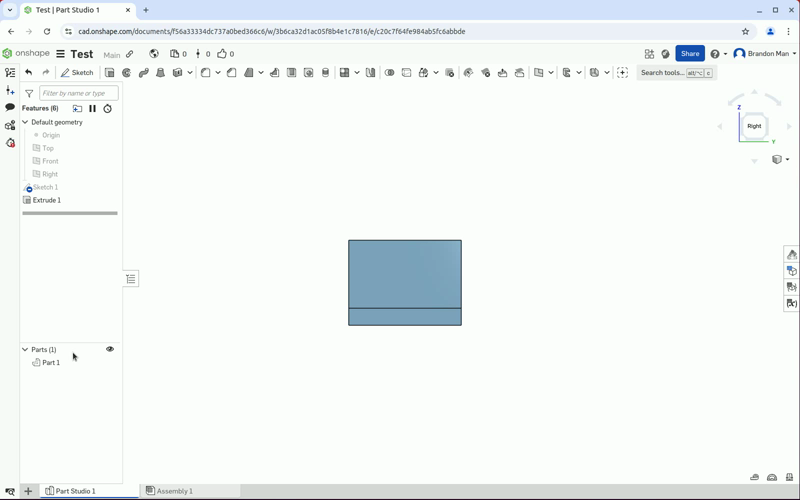
mouse_move(541, 75)
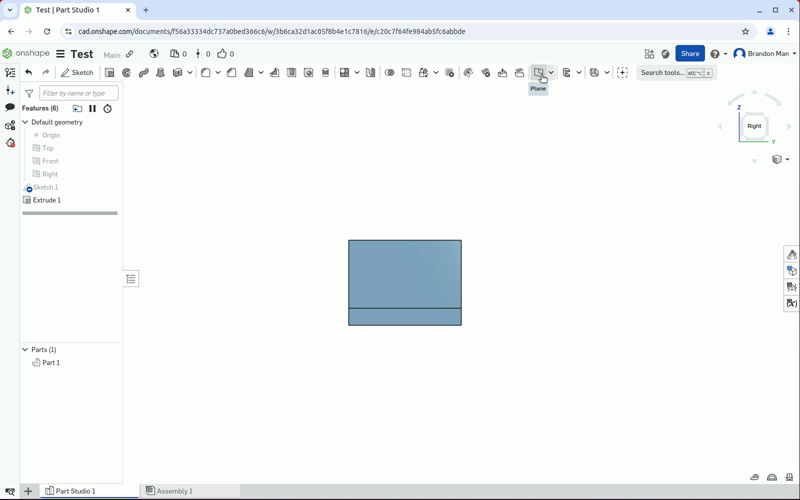
click(541, 75)
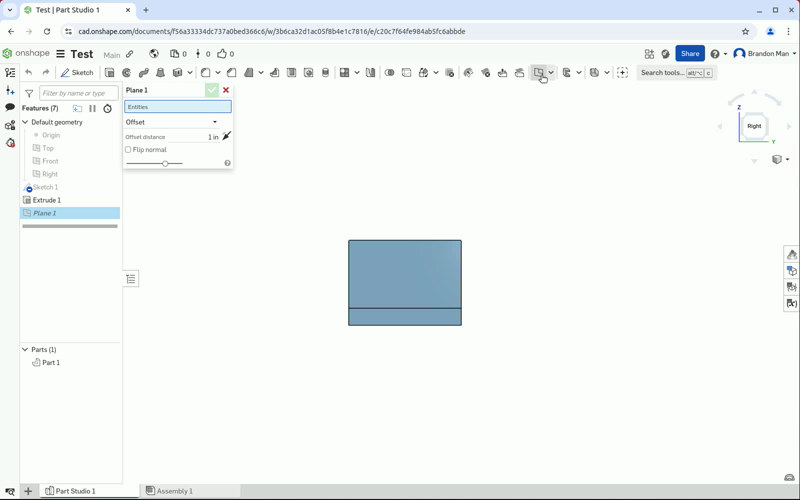
mouse_move(73, 176)
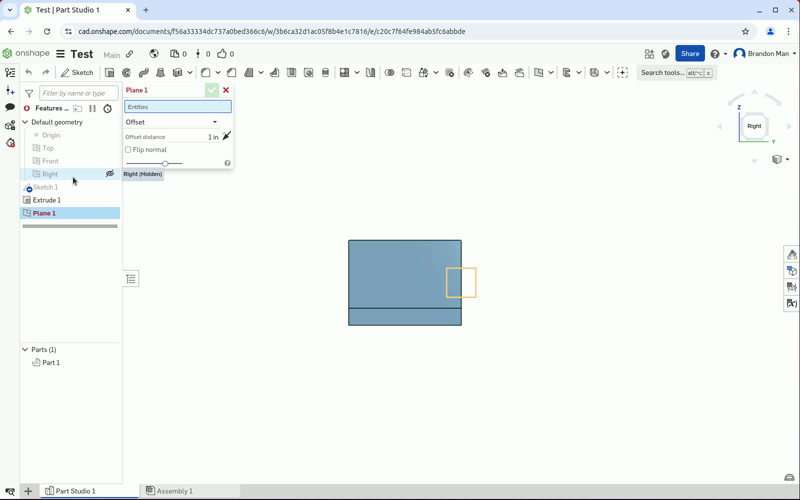
click(73, 176)
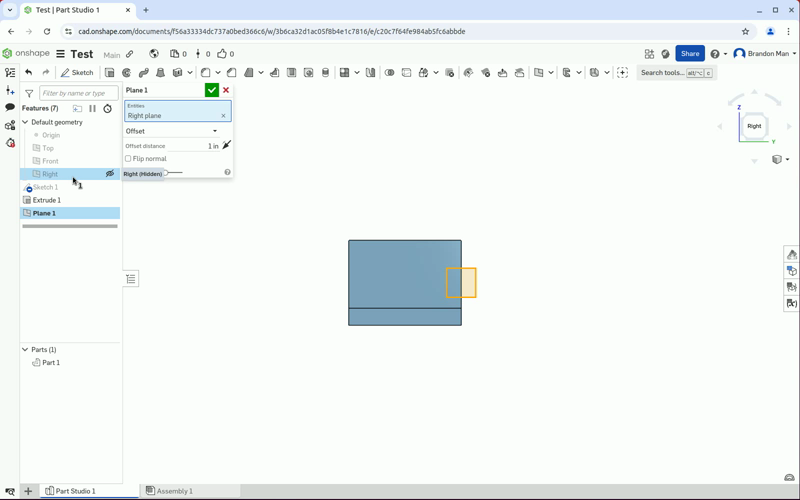
key(tab, 2)
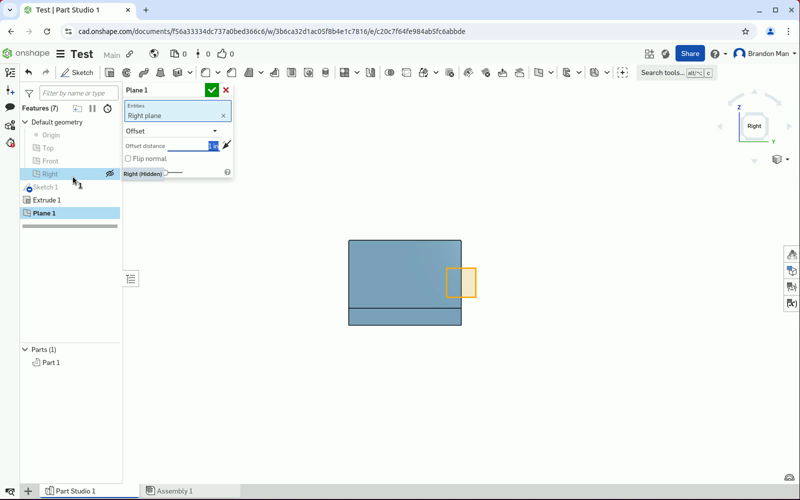
text(1.695)
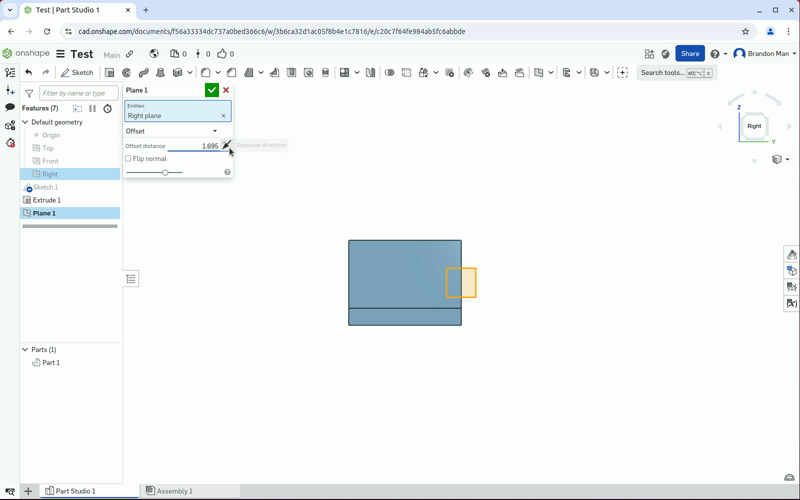
mouse_move(229, 147)
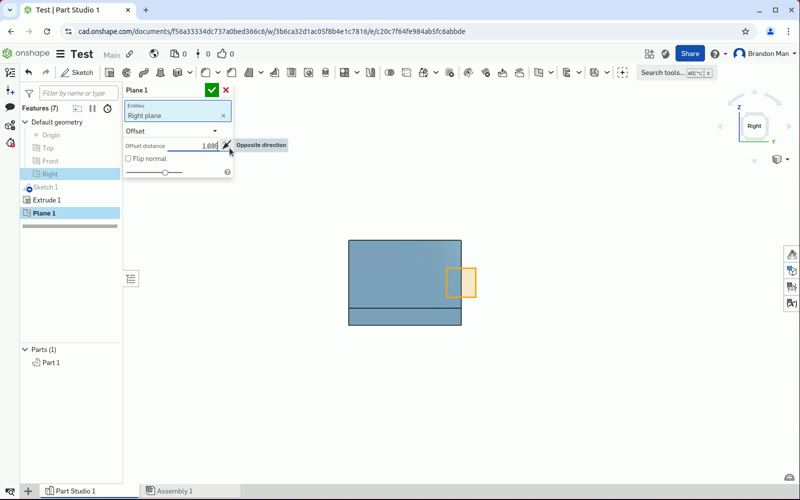
click(229, 147)
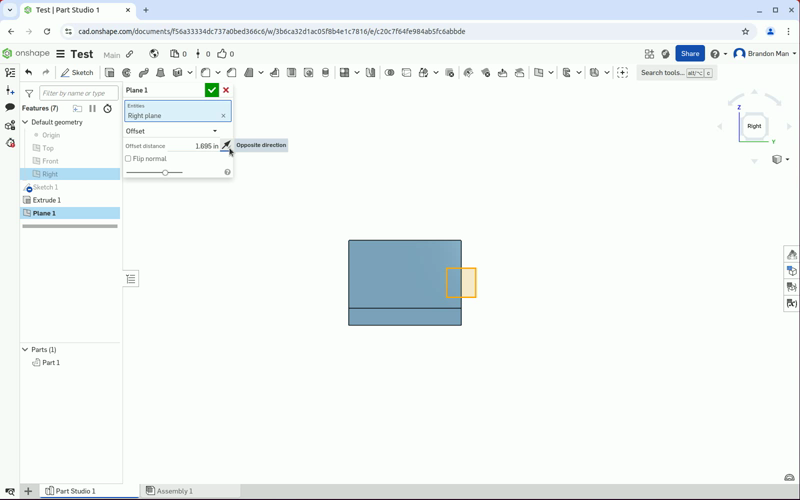
key(enter, 2)
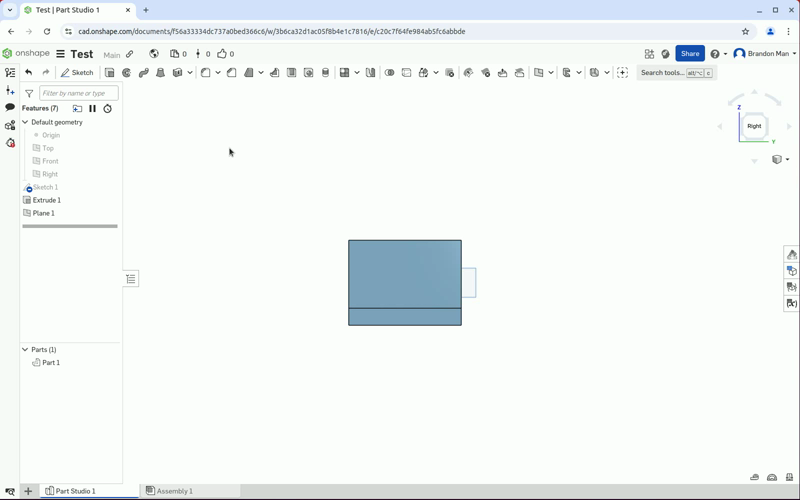
key(shift+s)
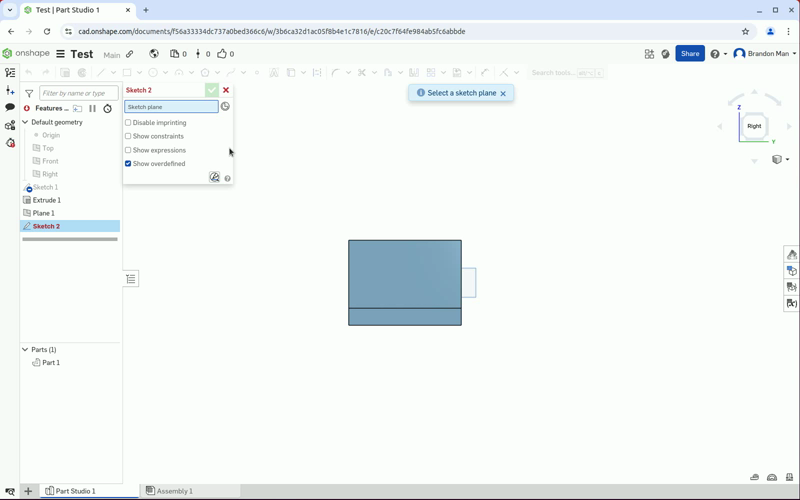
mouse_move(73, 215)
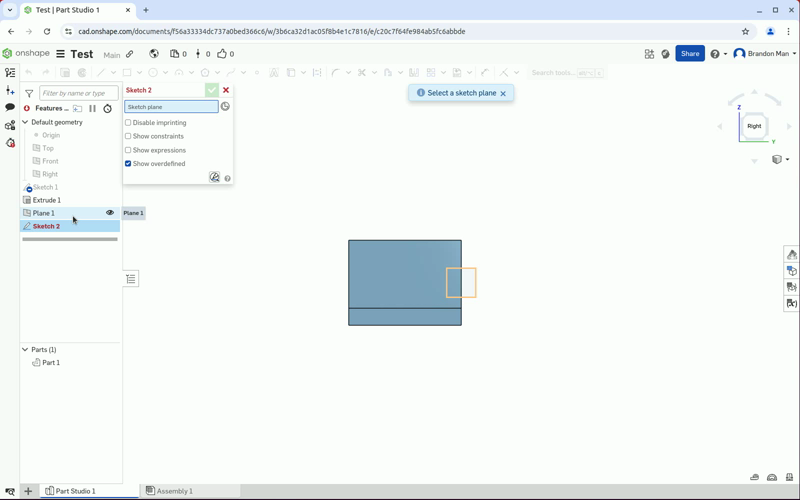
click(73, 215)
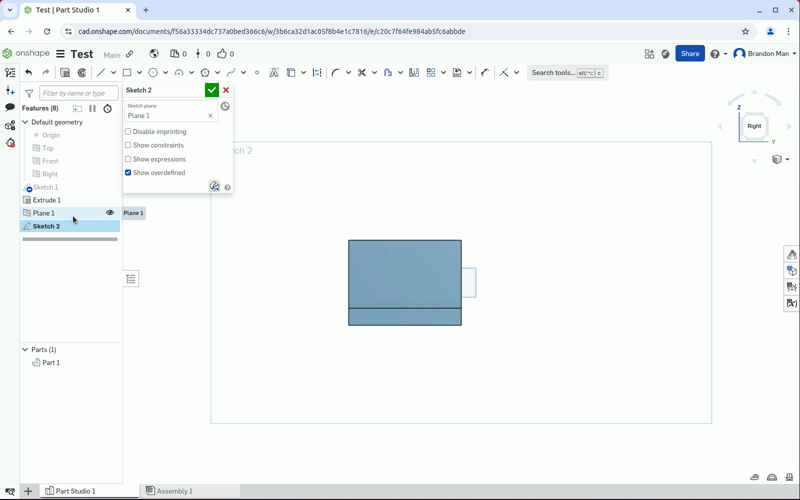
mouse_move(73, 352)
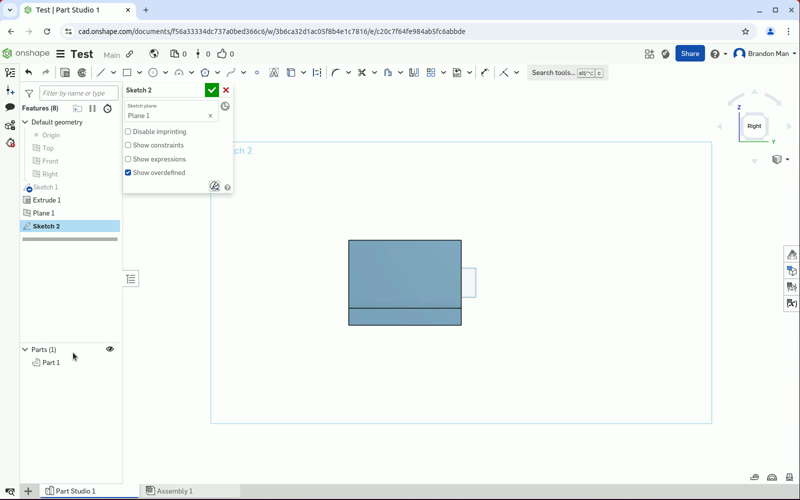
key(y)
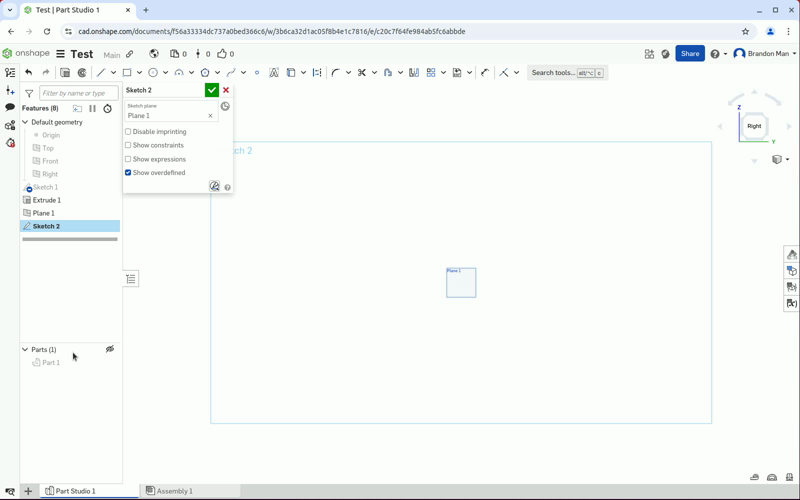
key(c)
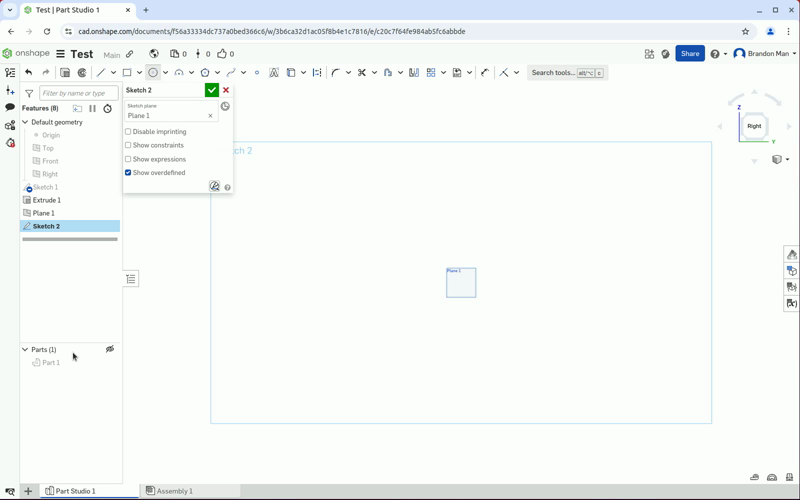
key_down(shift)
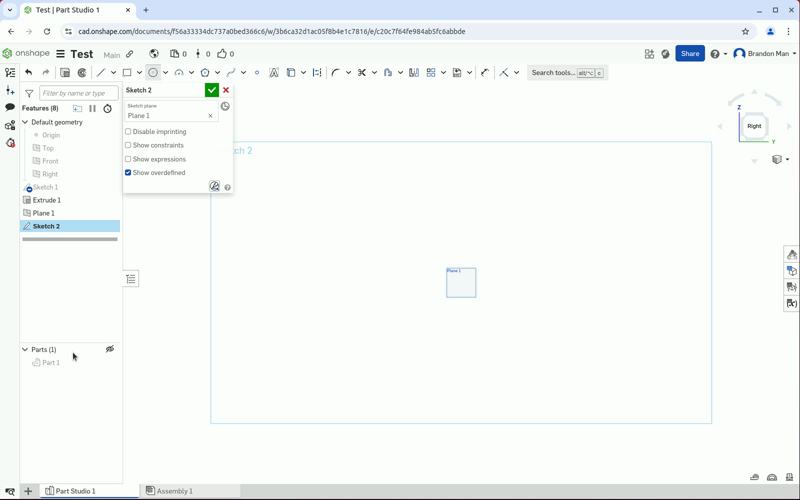
mouse_move(404, 282)
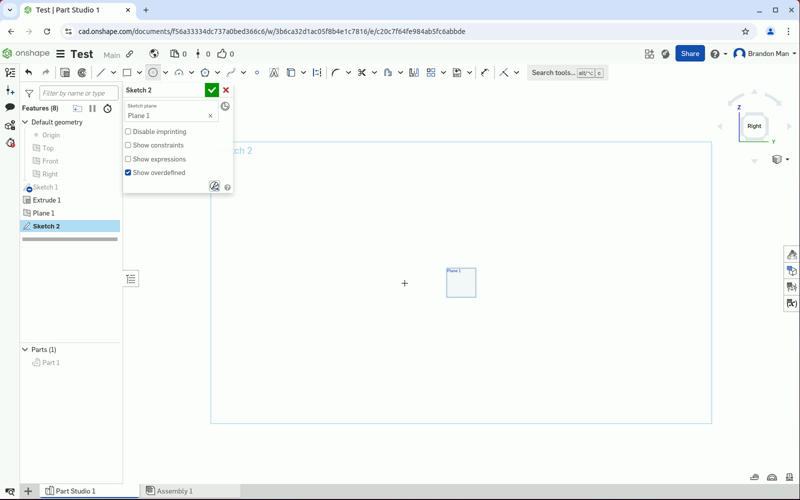
click(404, 282)
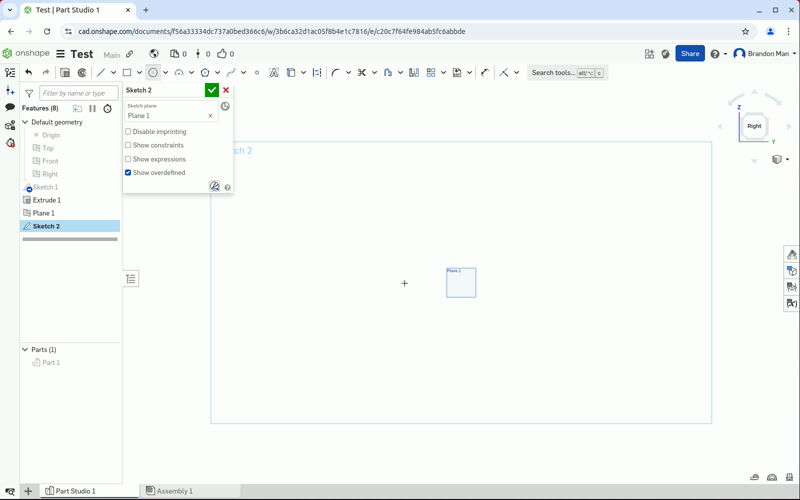
key_up(shift)
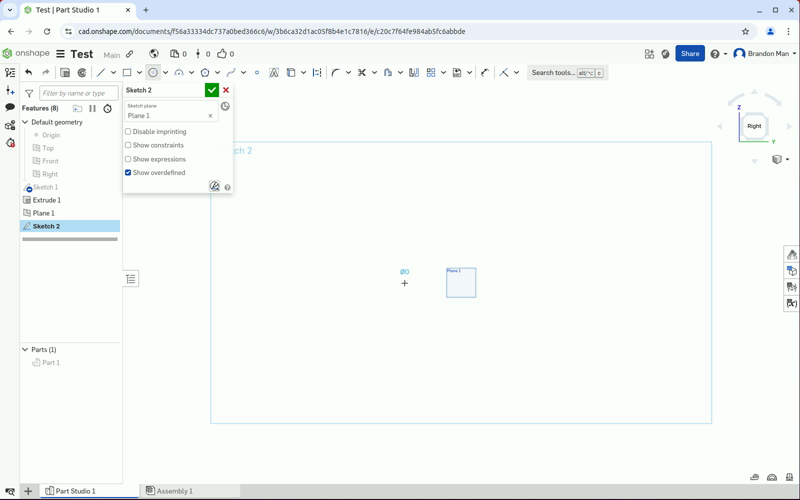
mouse_move(419, 282)
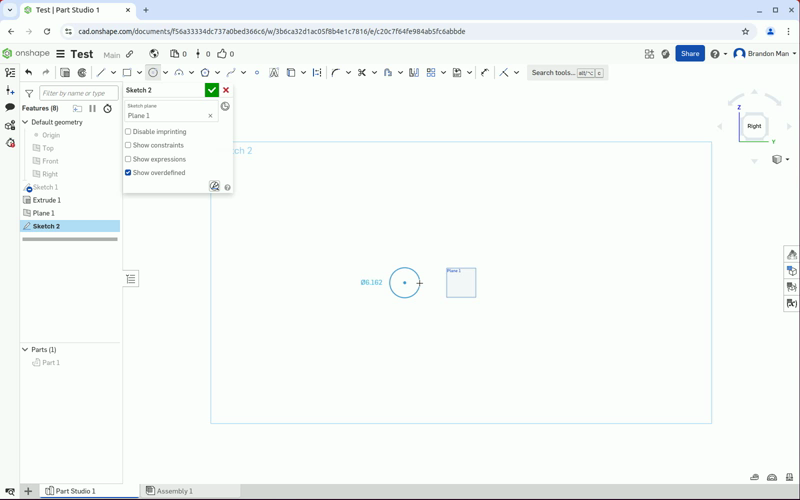
click(419, 282)
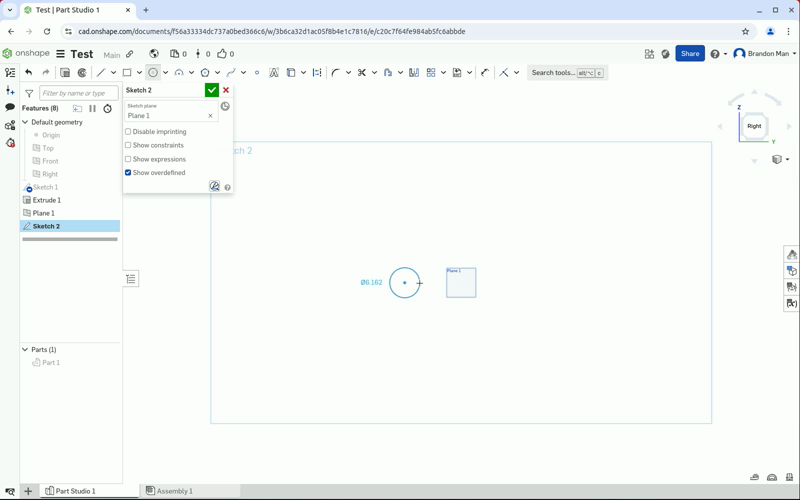
key(esc)
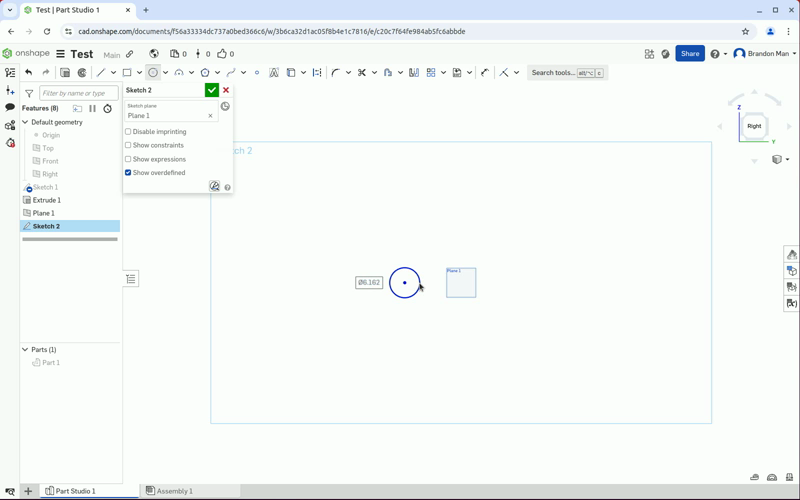
mouse_move(394, 291)
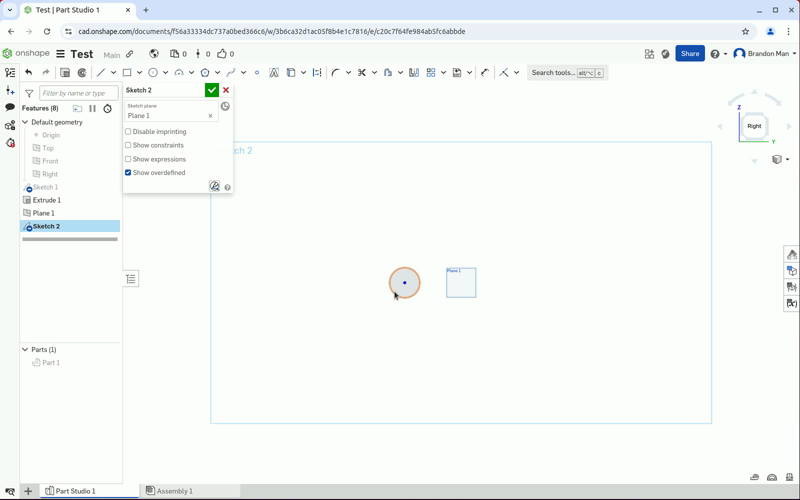
scroll(6)
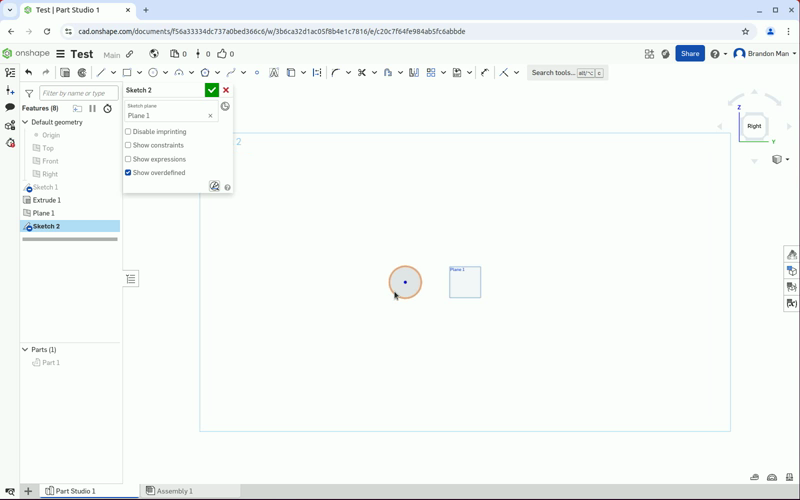
scroll(6)
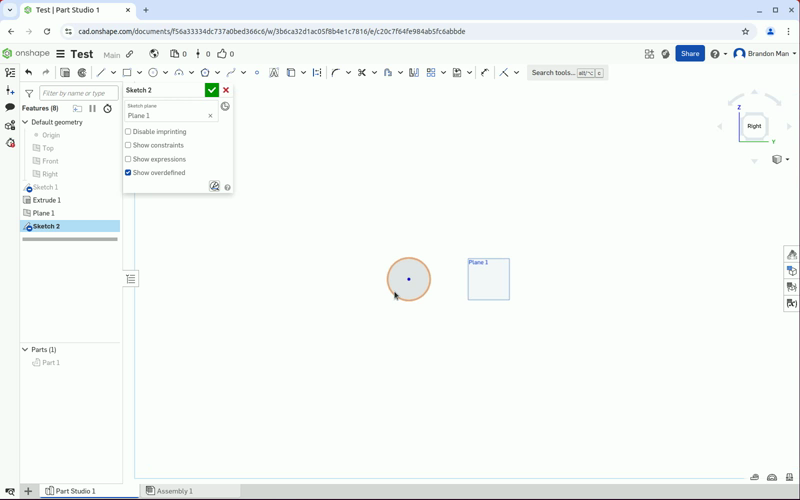
scroll(6)
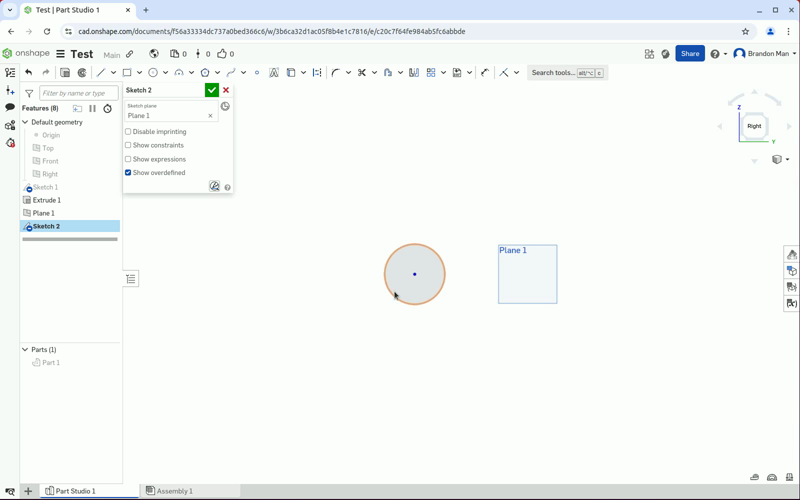
scroll(6)
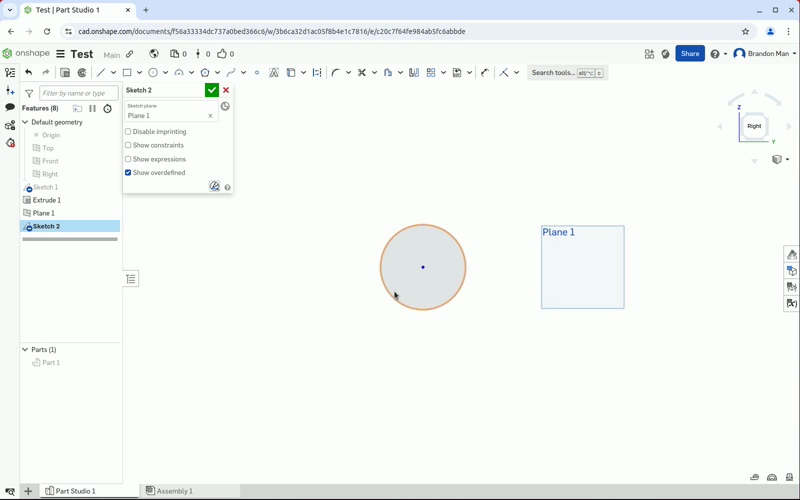
scroll(6)
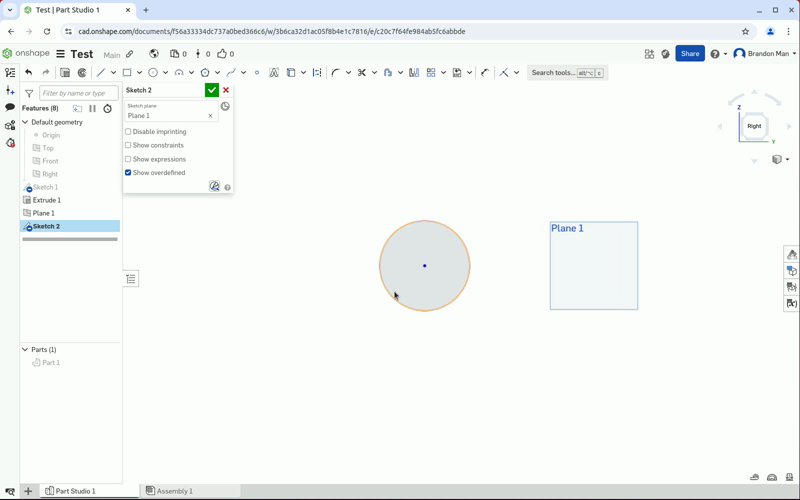
scroll(6)
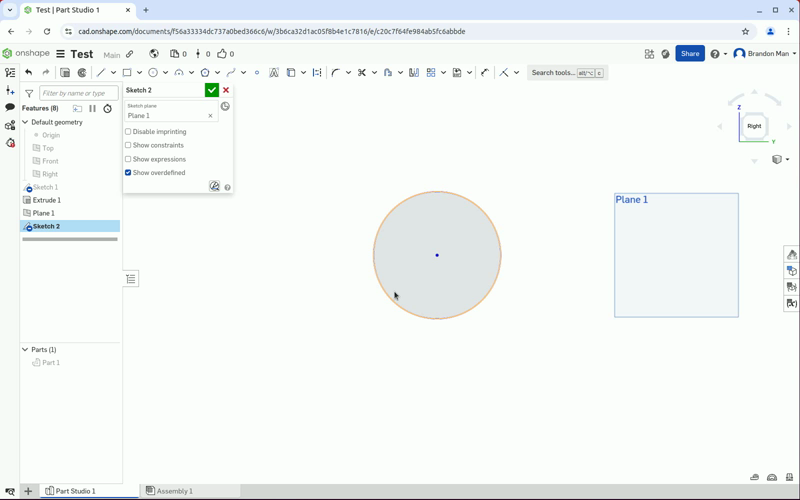
scroll(6)
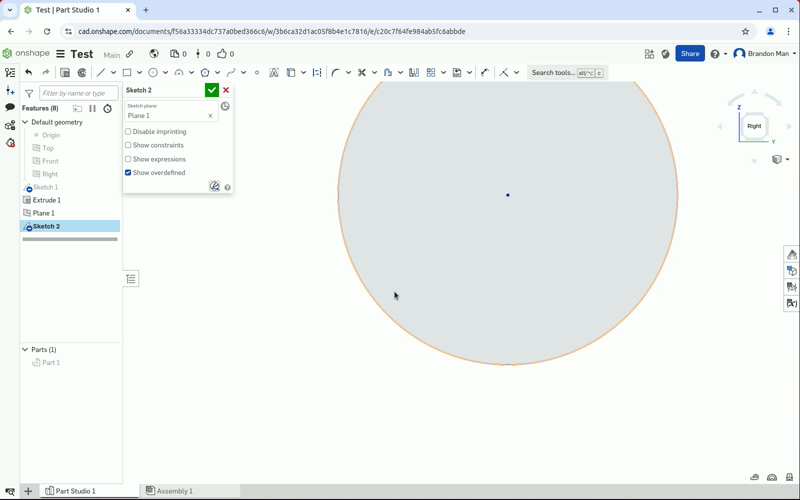
click(394, 291)
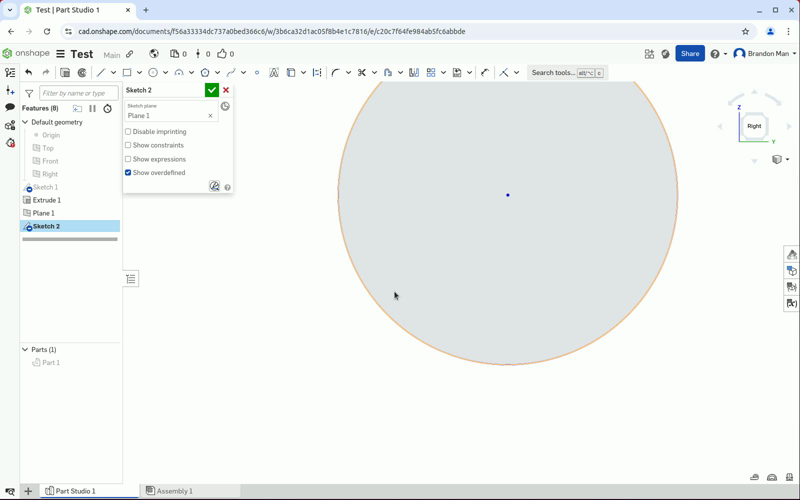
scroll(-6)
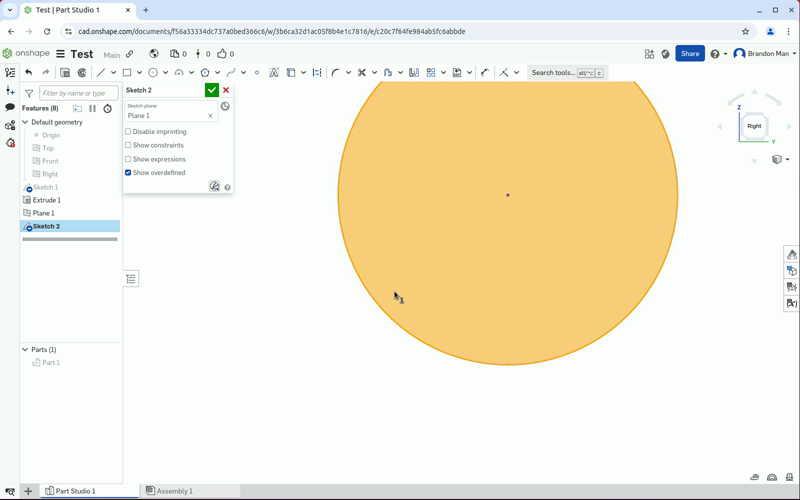
scroll(-6)
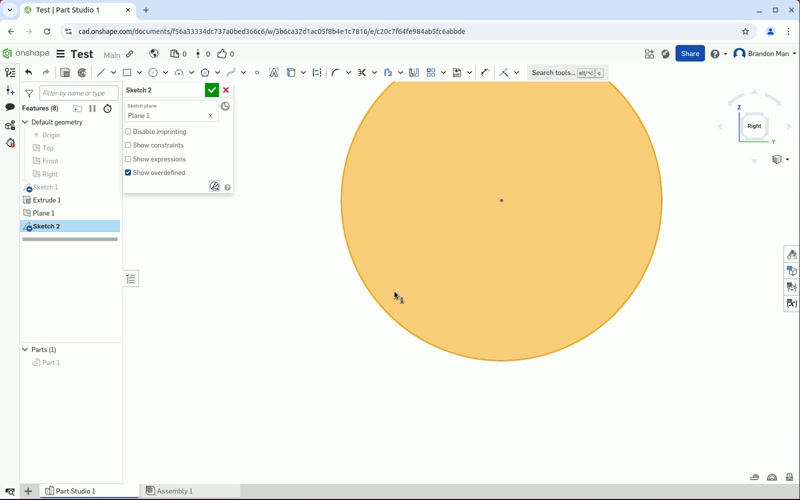
scroll(-6)
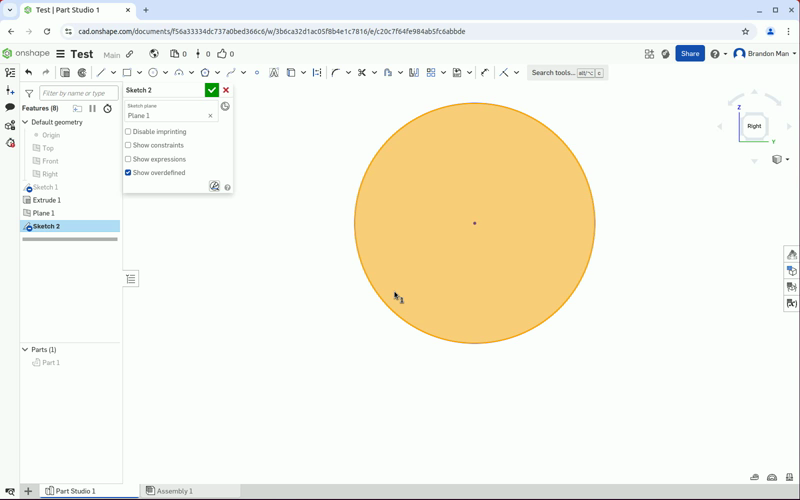
scroll(-6)
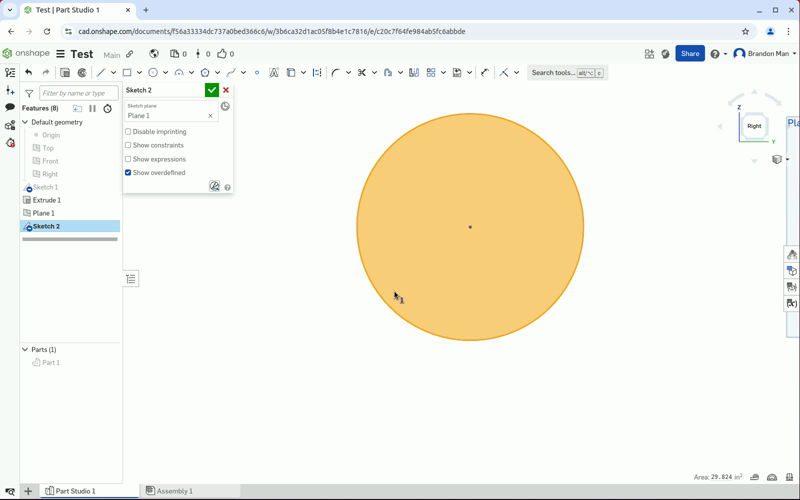
scroll(-6)
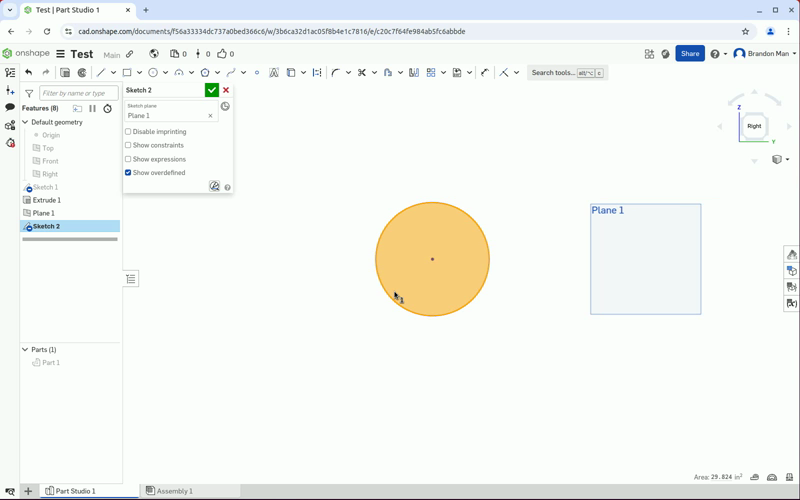
scroll(-6)
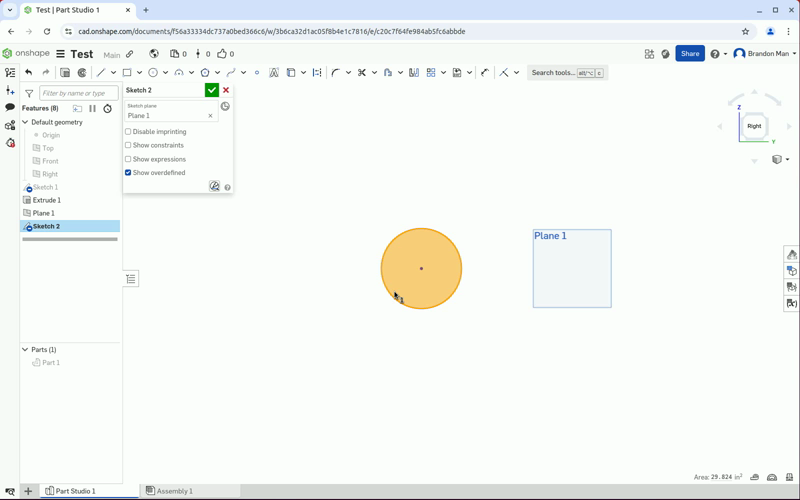
scroll(-6)
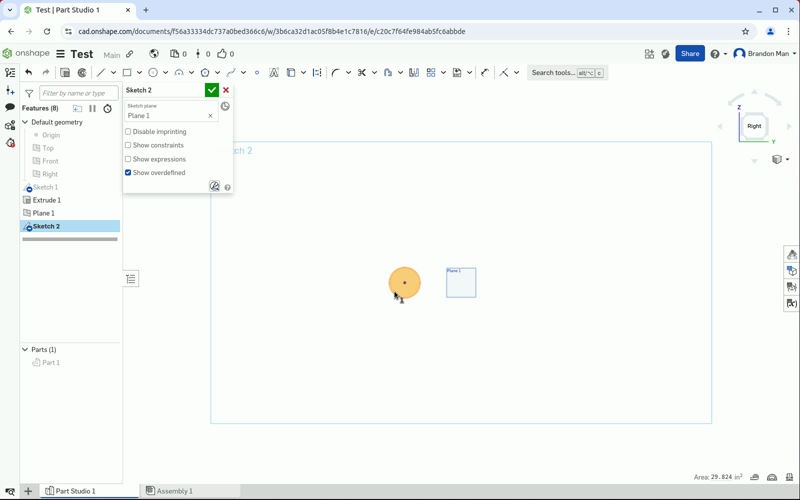
mouse_move(73, 352)
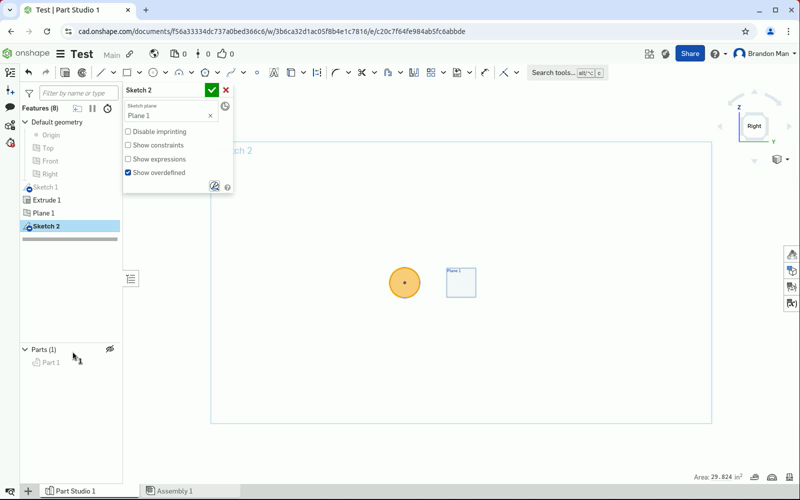
key(shift+y)
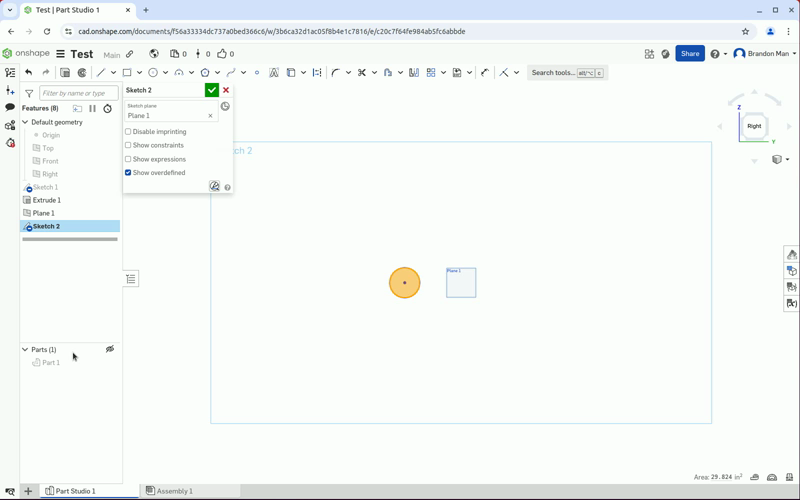
key(shift+e)
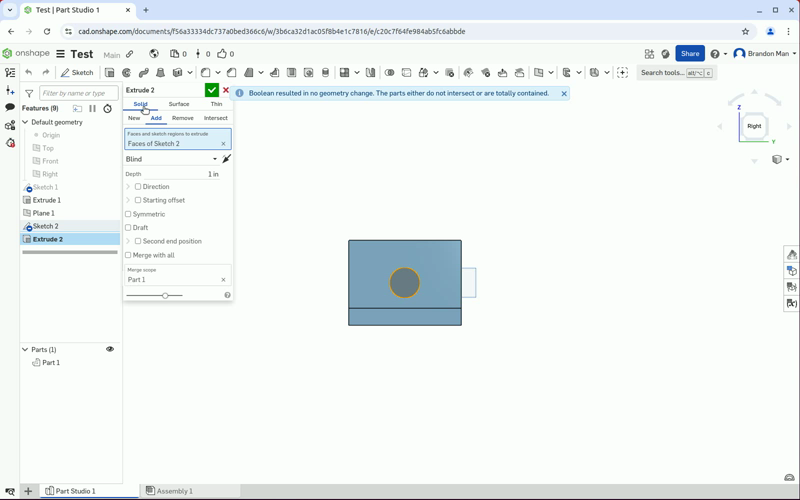
mouse_move(143, 106)
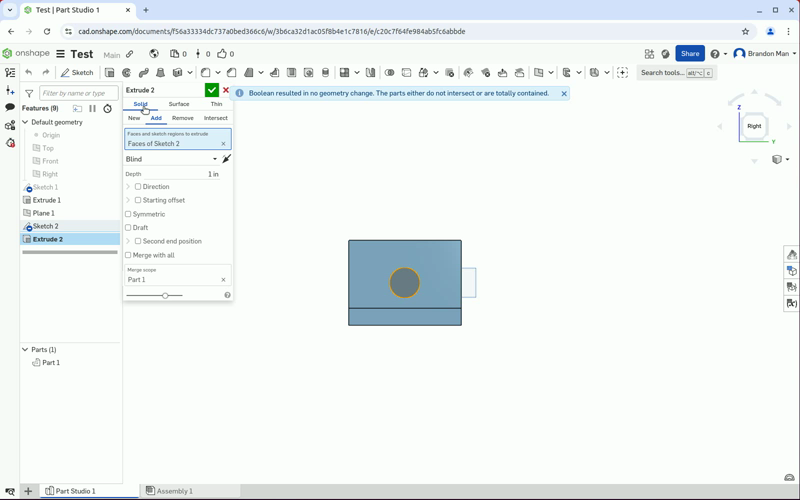
click(143, 106)
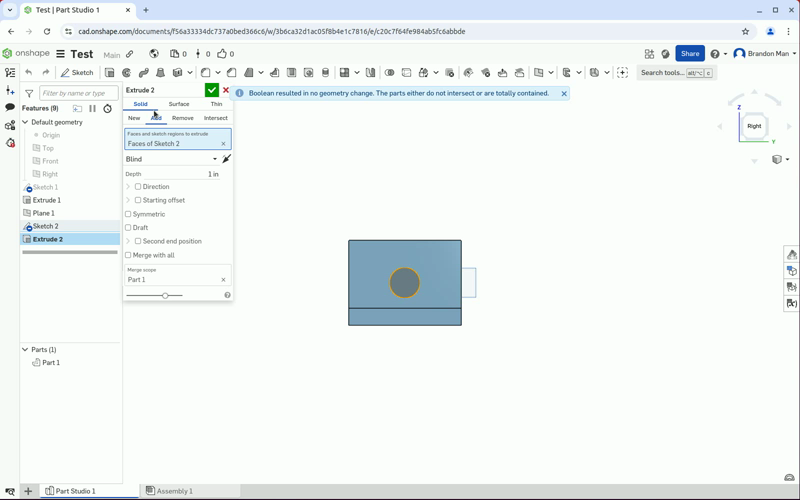
mouse_move(186, 120)
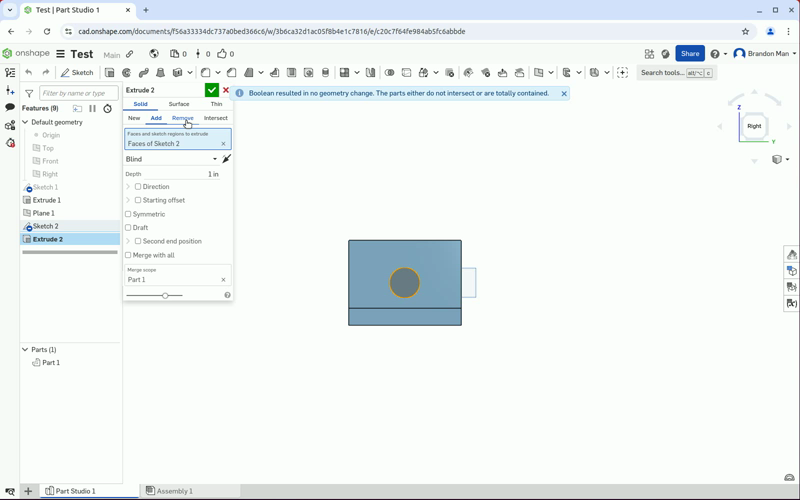
click(186, 120)
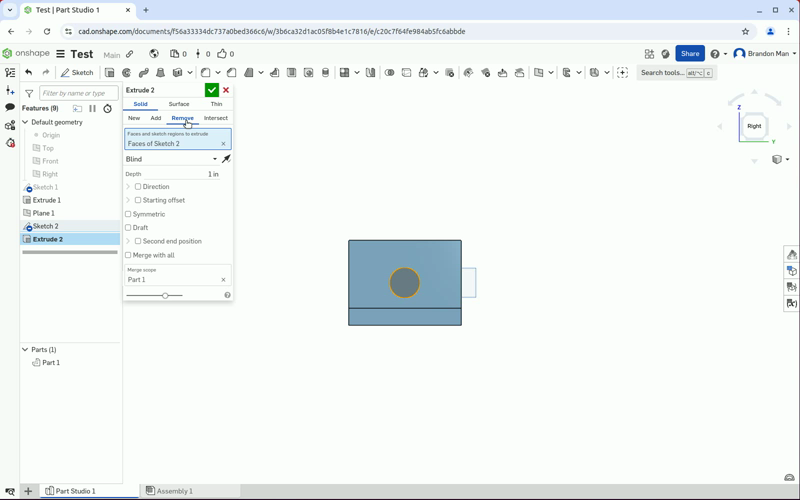
key(tab, 4)
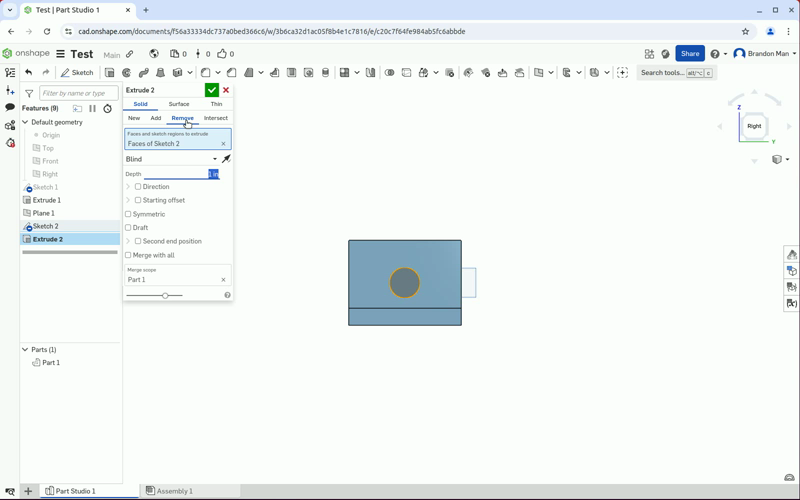
text(2.889)
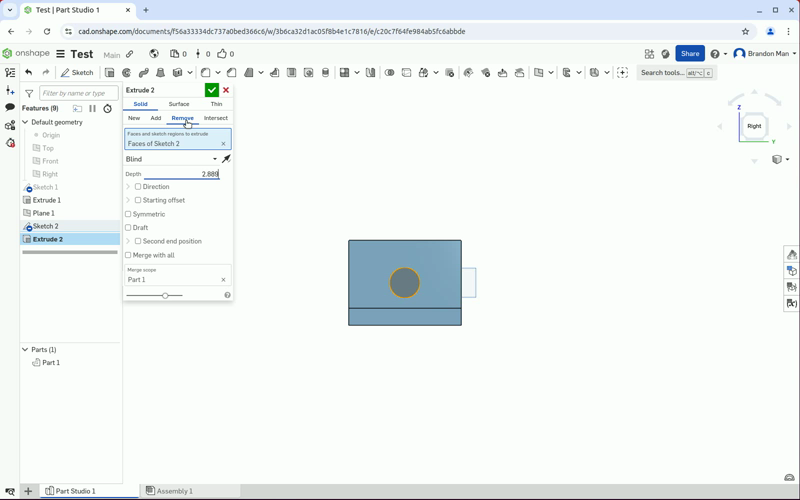
key(tab, 6)
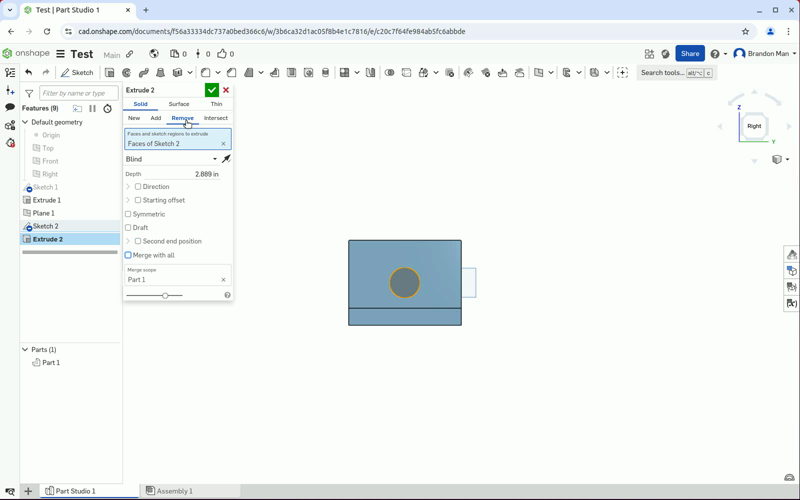
key(space)
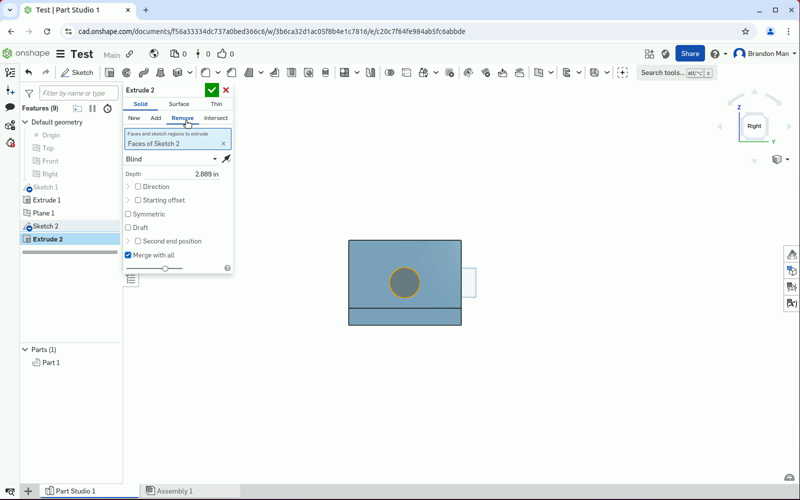
key(enter)
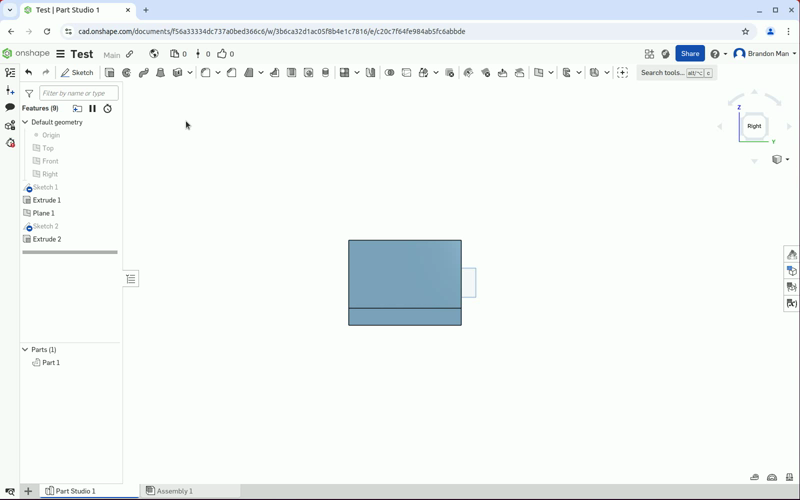
key(shift+h)
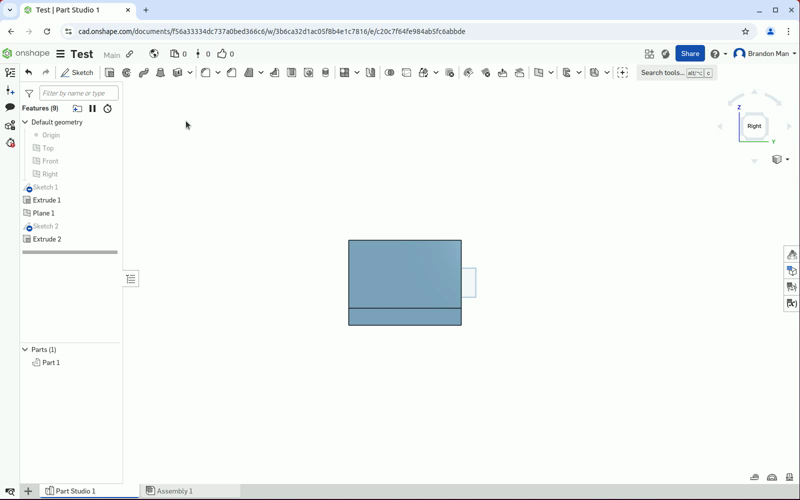
key(shift+h)
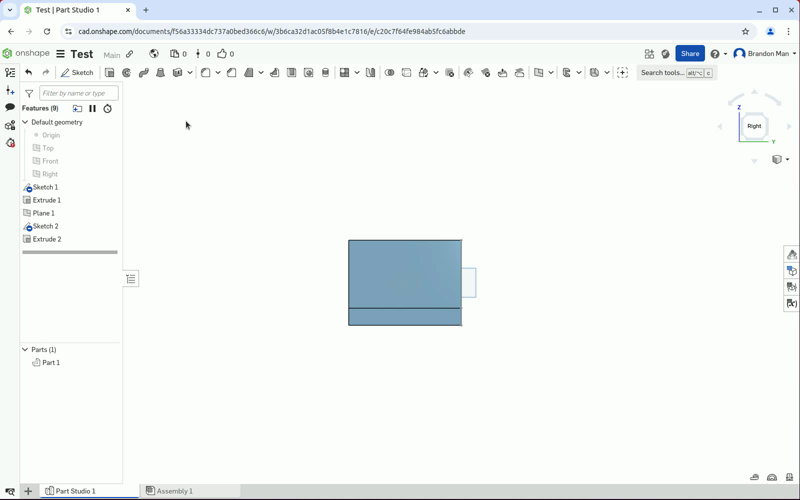
key(shift+7)
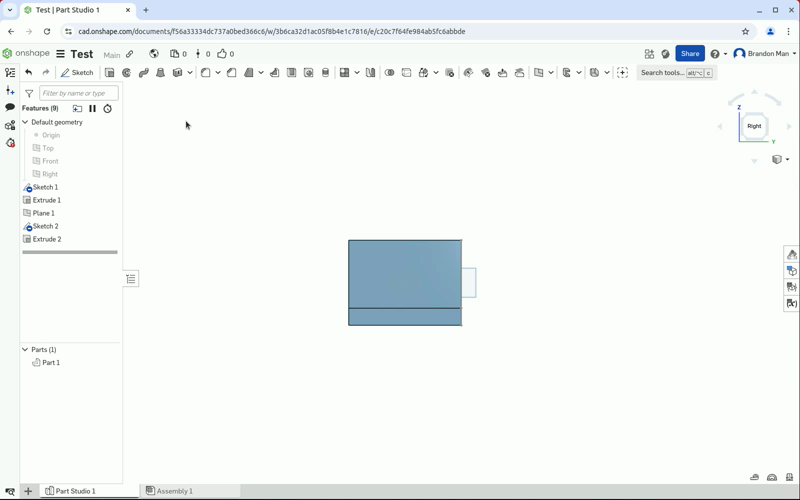
key(right, 2)
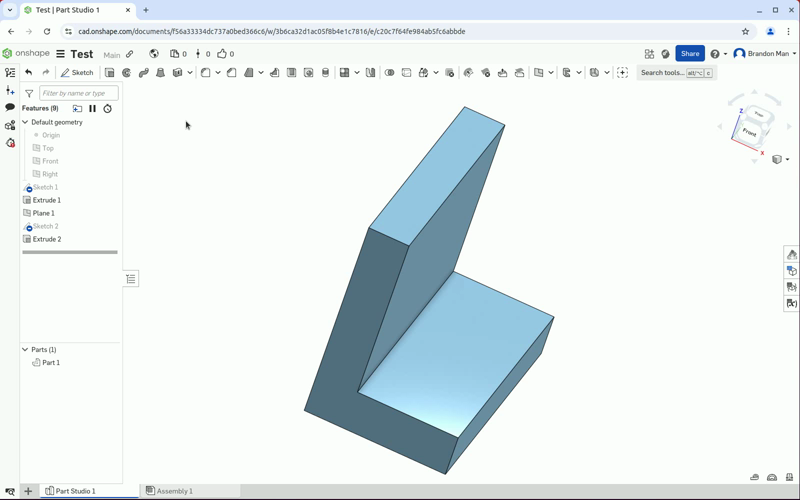
key(down, 2)
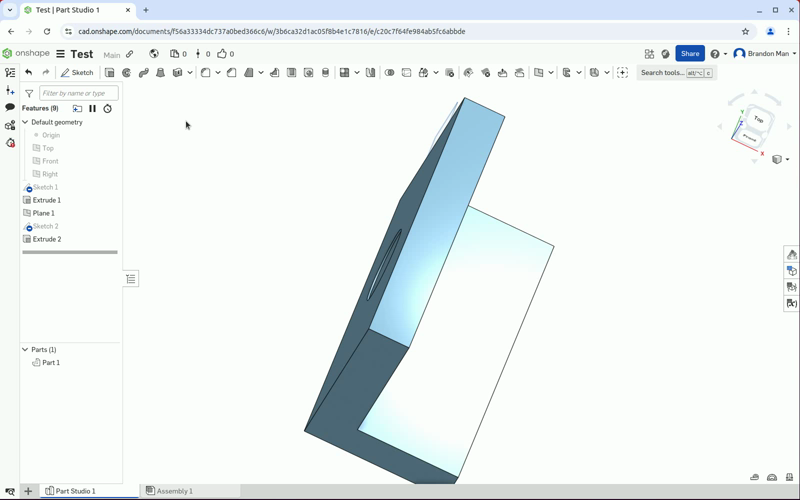
key(up, 2)
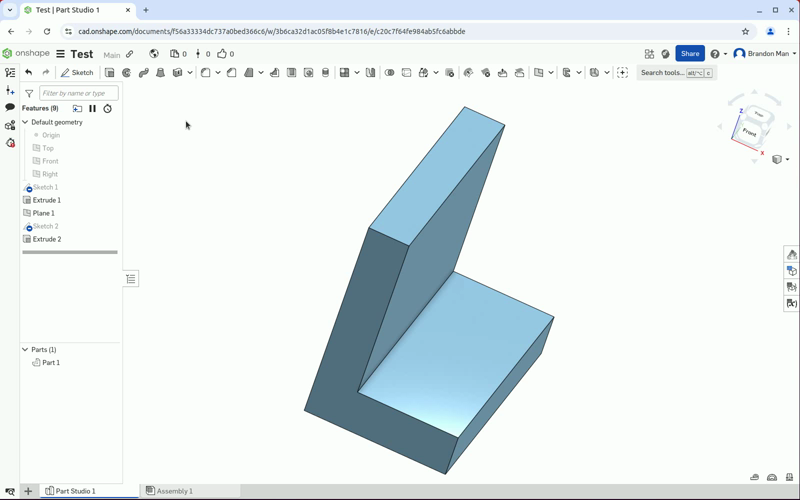
key(left, 2)
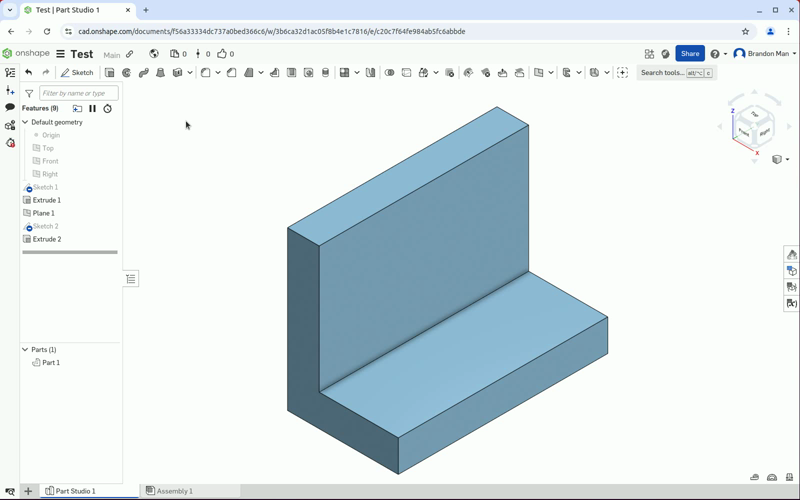
mouse_move(73, 189)
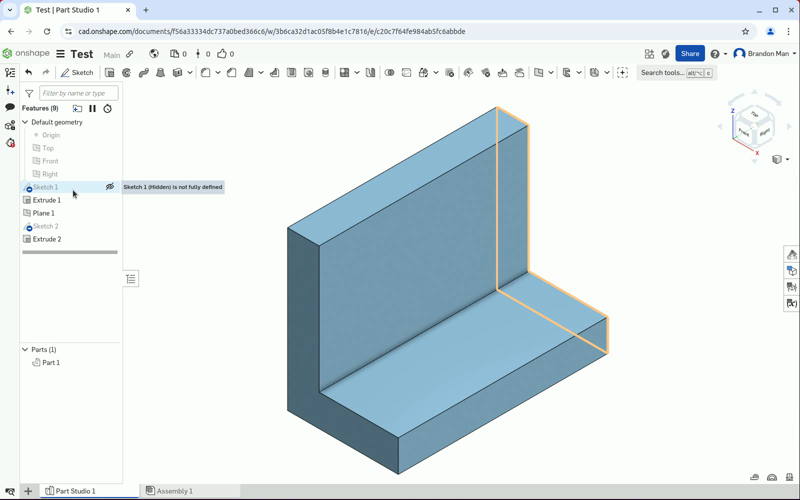
click(73, 189)